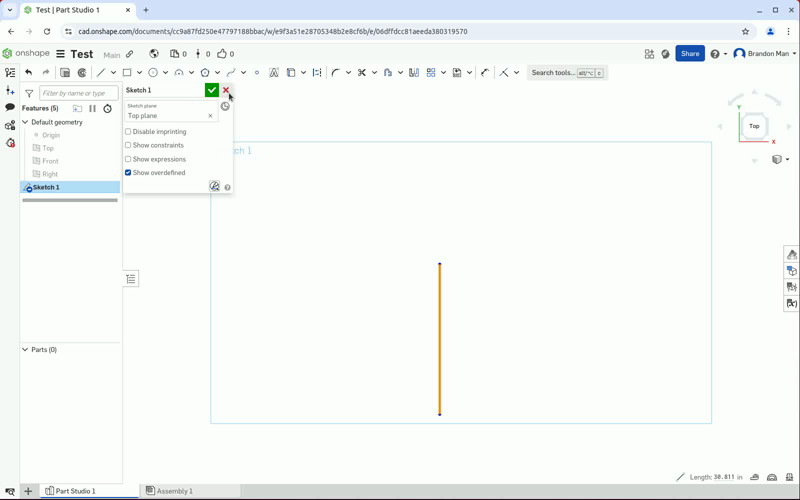
key(shift+h)
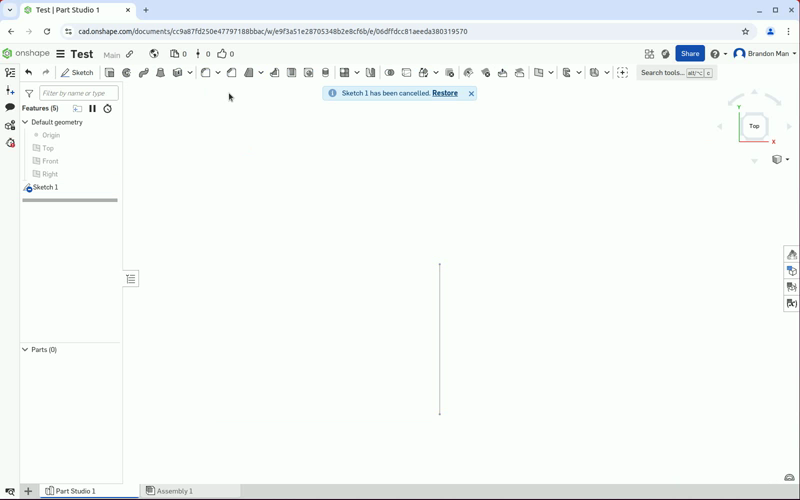
key(shift+s)
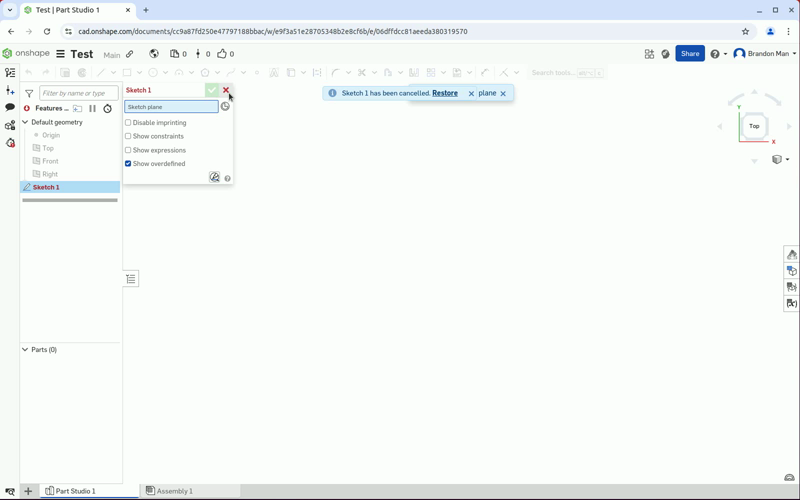
mouse_move(73, 150)
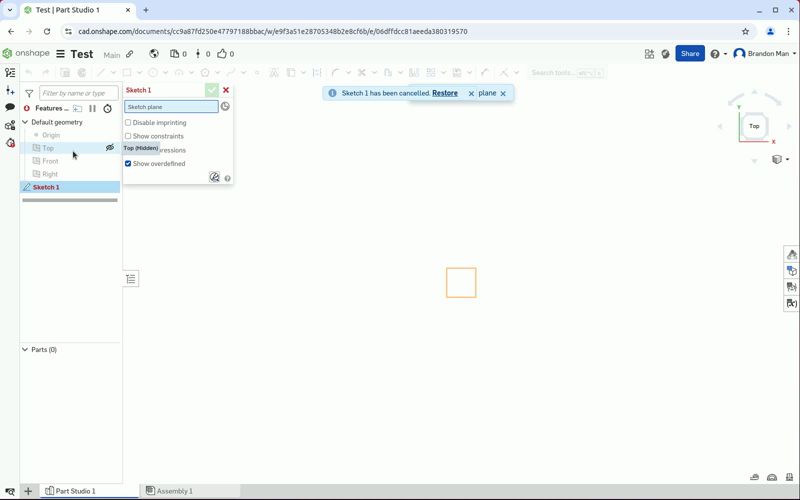
click(73, 150)
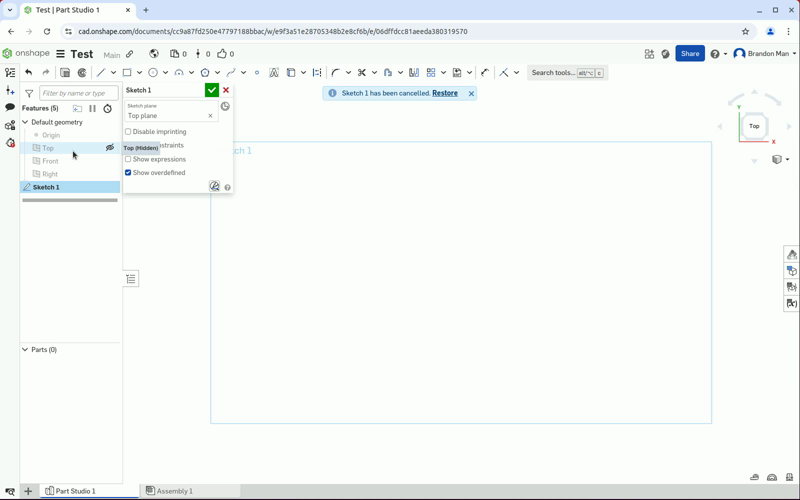
mouse_move(73, 352)
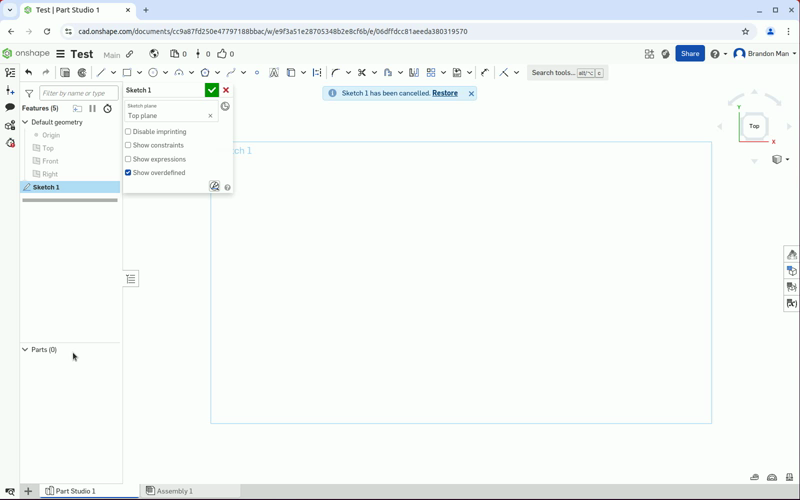
key(y)
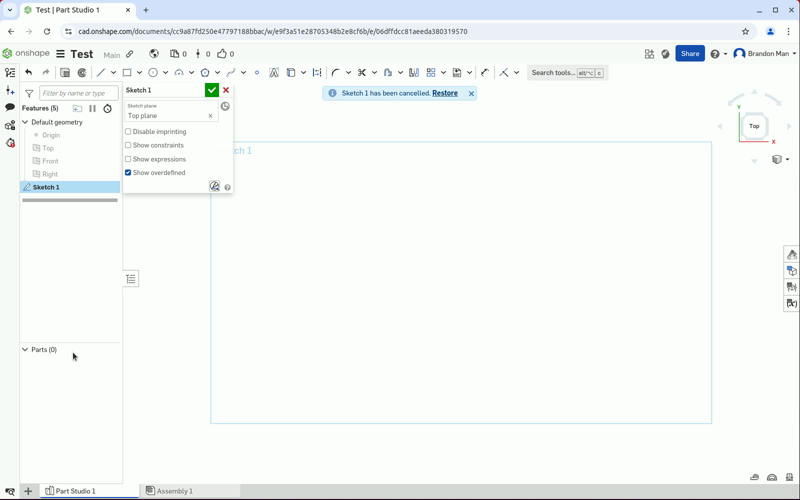
key(l)
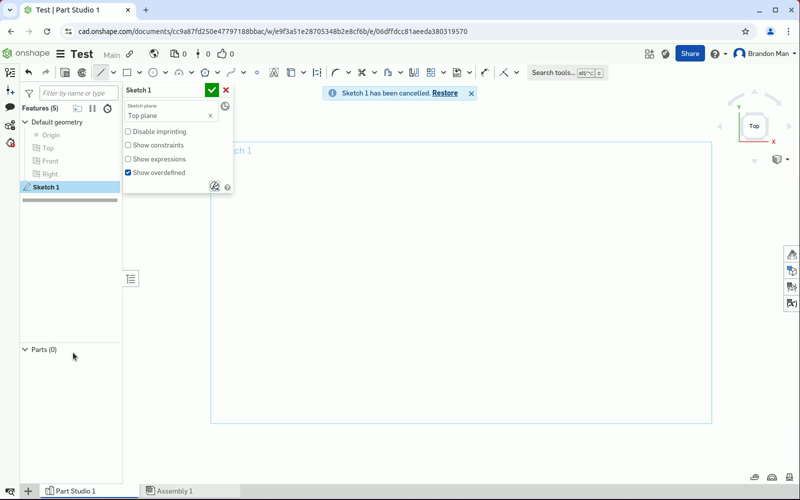
key_down(shift)
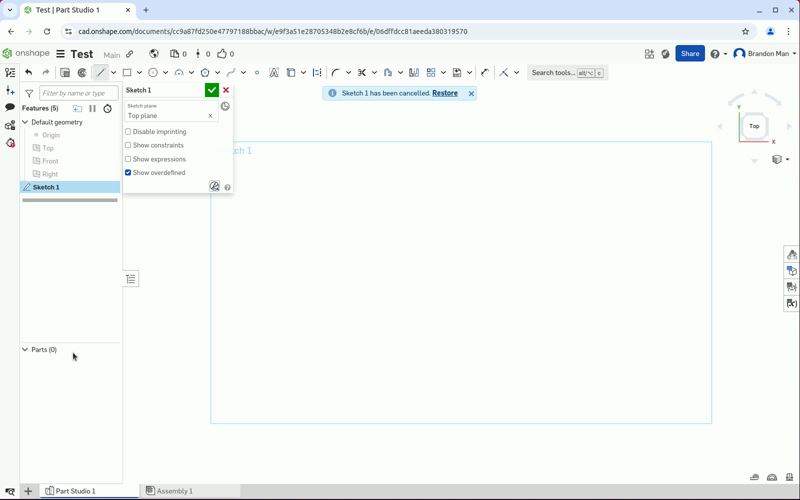
mouse_move(460, 327)
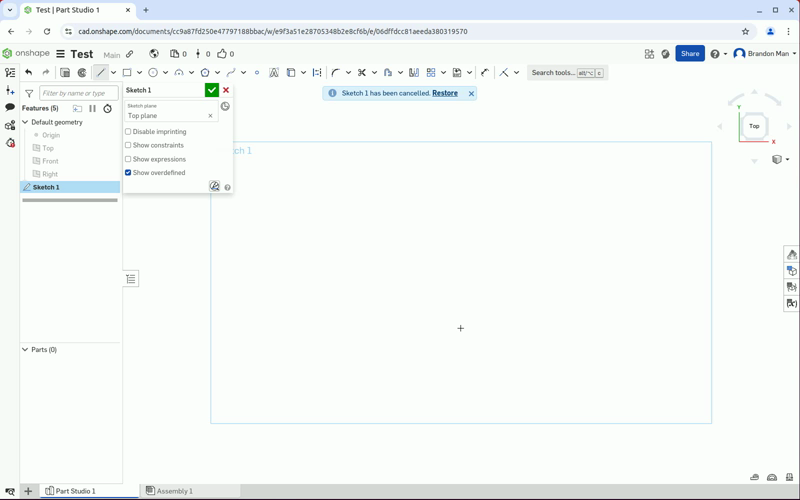
click(460, 327)
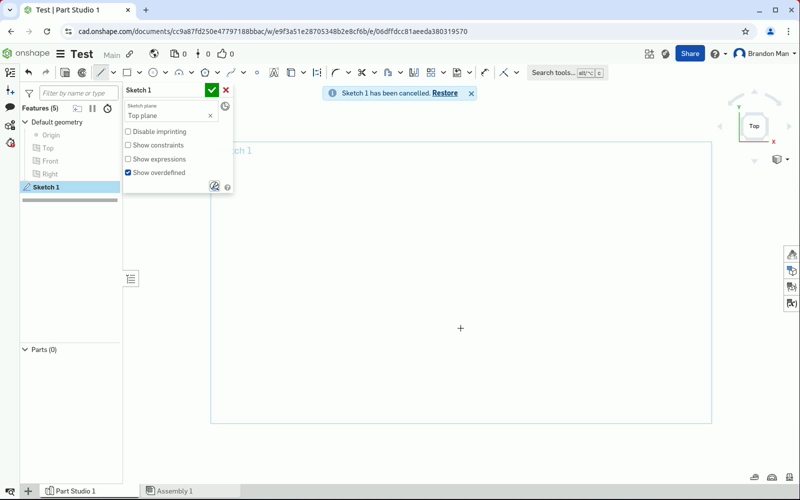
key_up(shift)
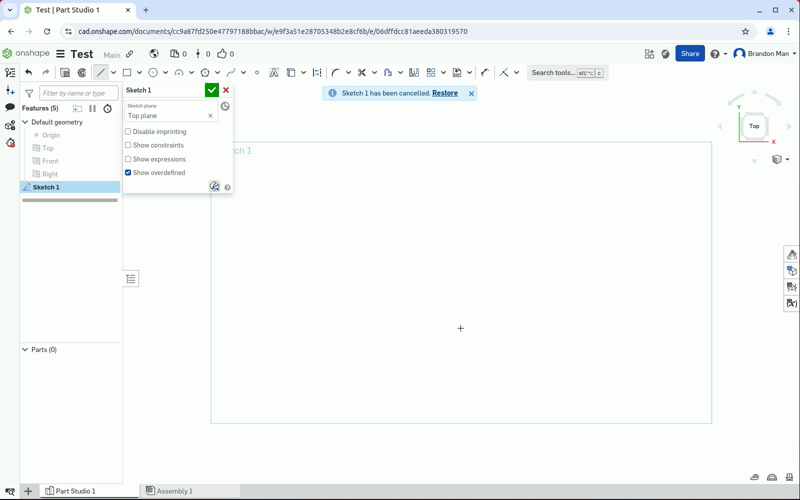
key_down(shift)
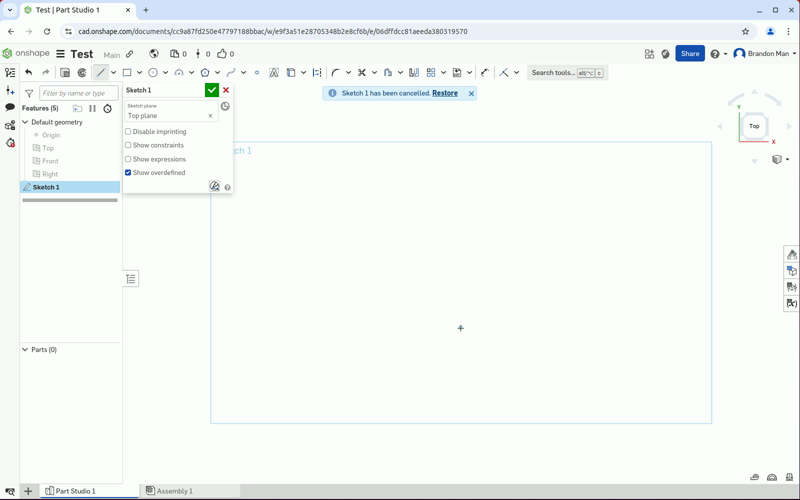
mouse_move(573, 327)
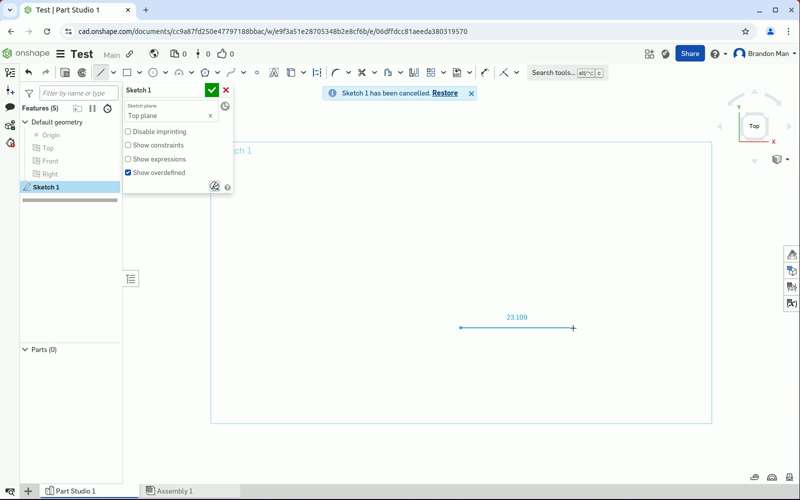
click(573, 327)
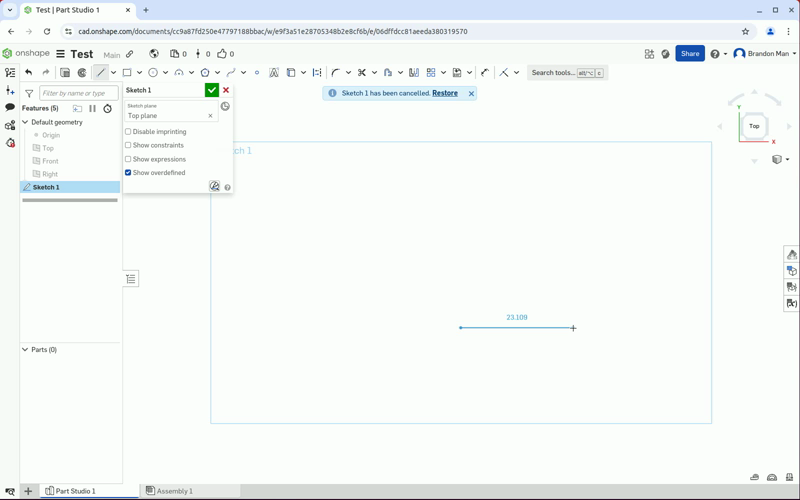
key_up(shift)
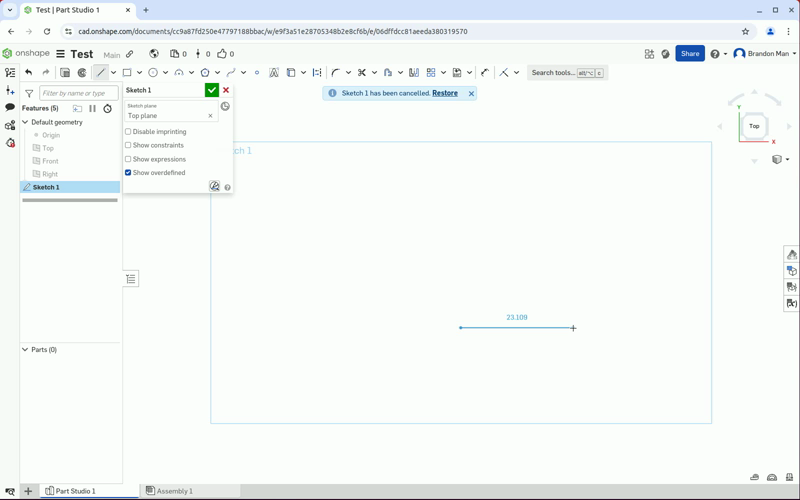
key_down(shift)
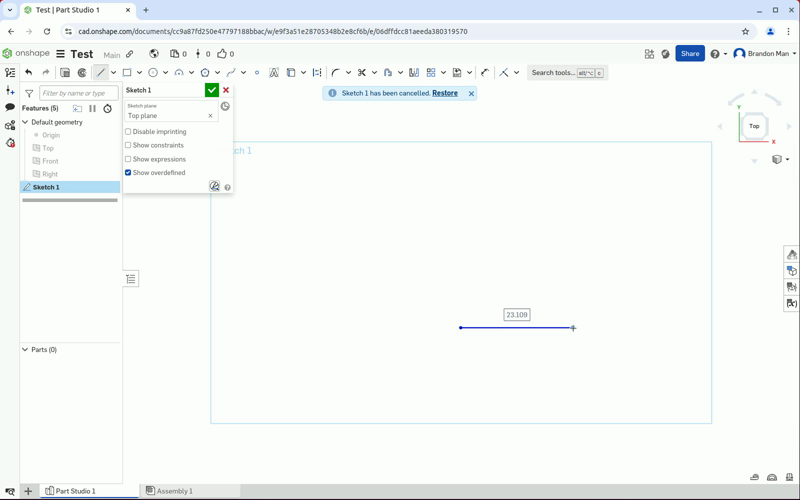
mouse_move(573, 237)
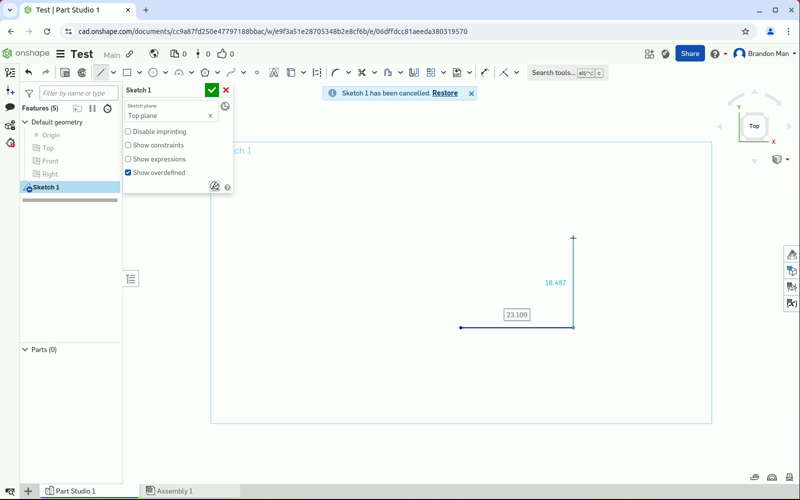
click(573, 237)
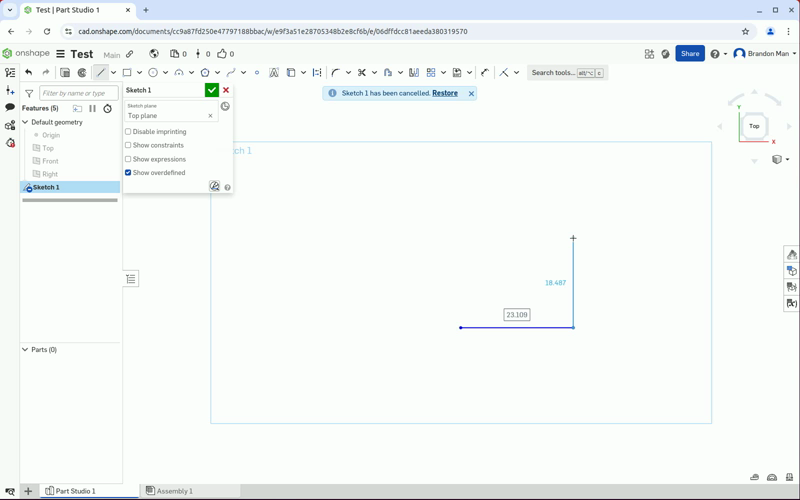
key_up(shift)
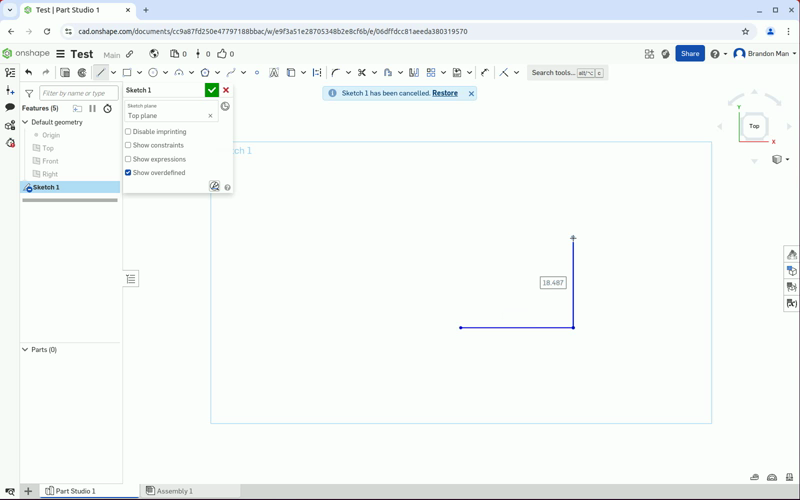
key_down(shift)
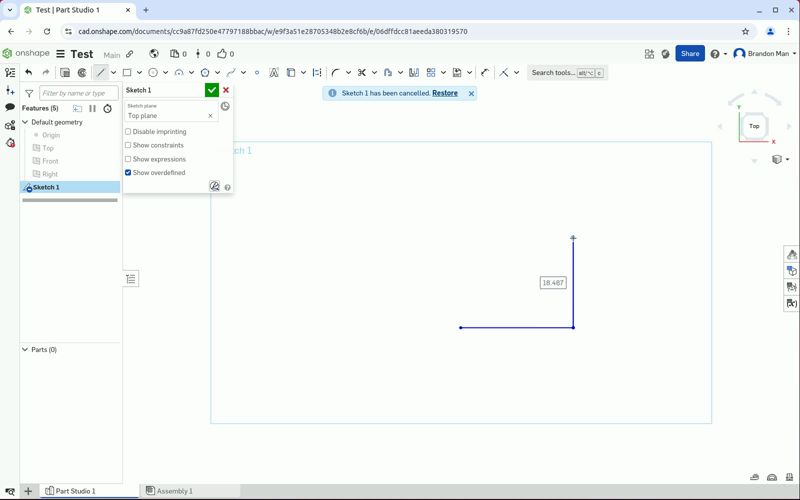
mouse_move(460, 237)
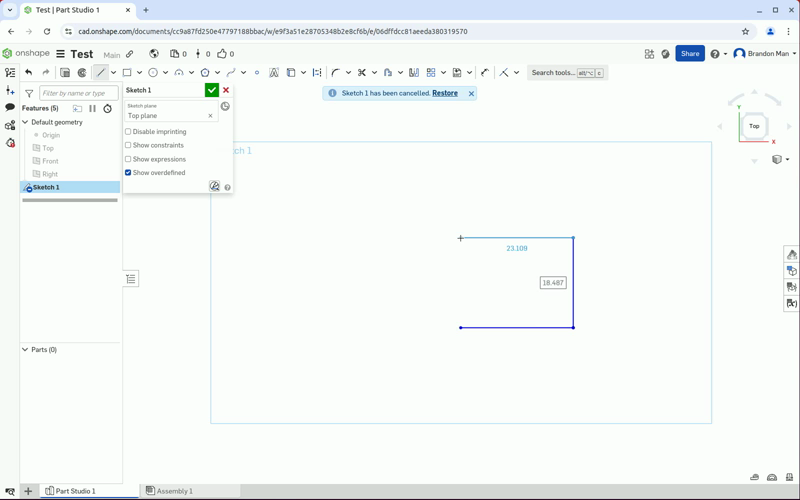
click(460, 237)
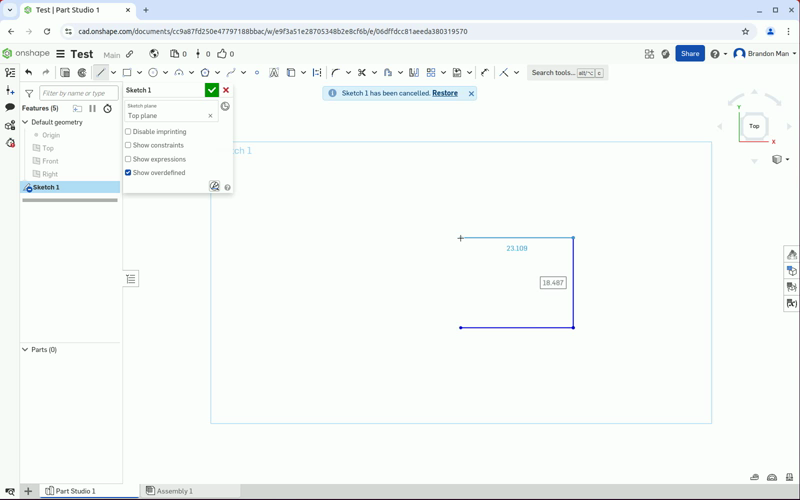
key_up(shift)
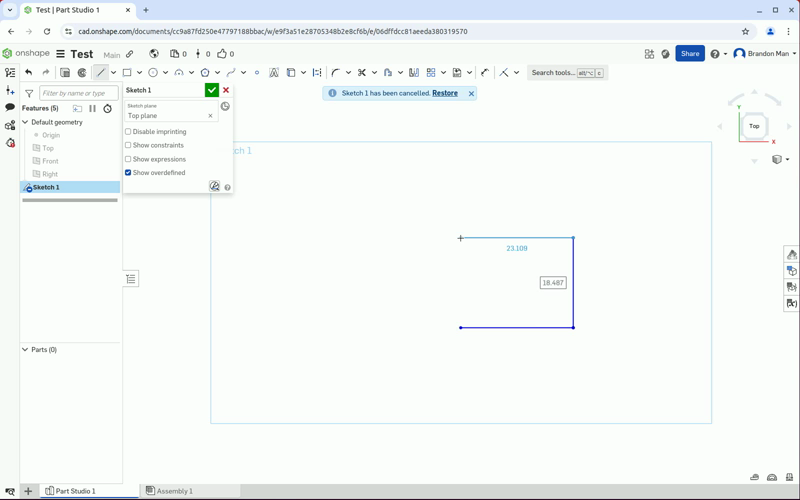
key_down(shift)
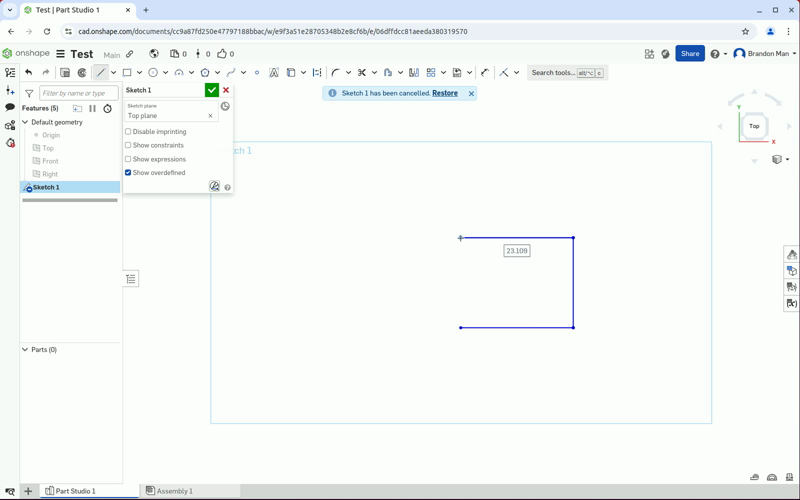
mouse_move(490, 237)
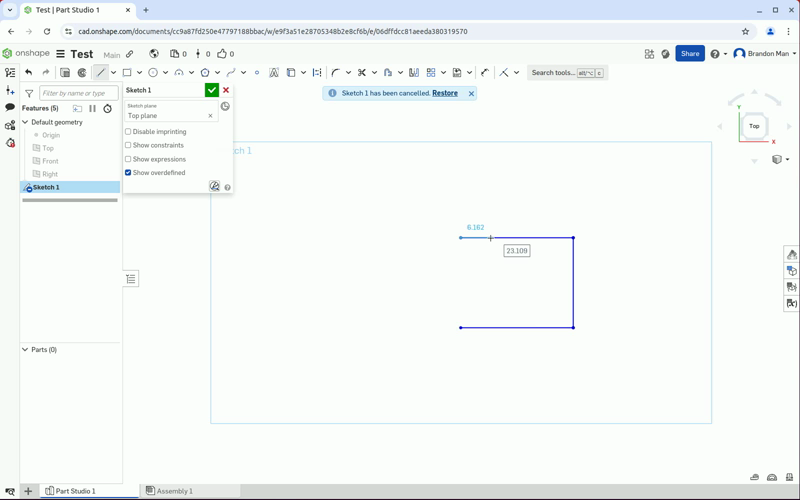
mouse_move(460, 282)
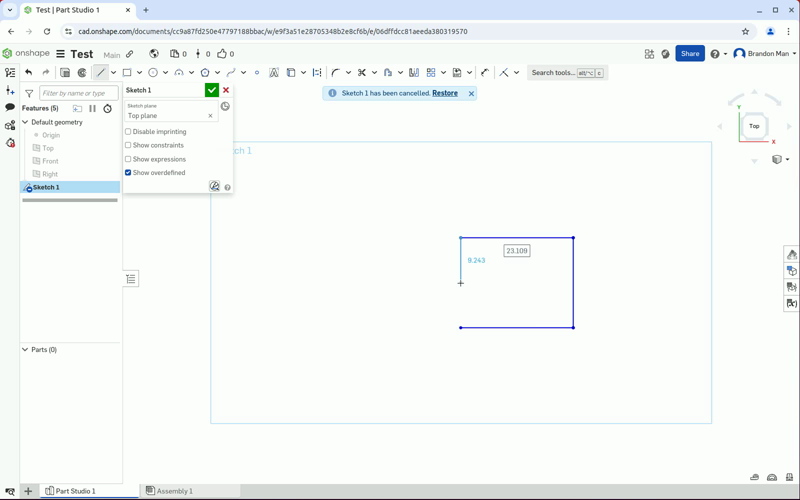
click(460, 282)
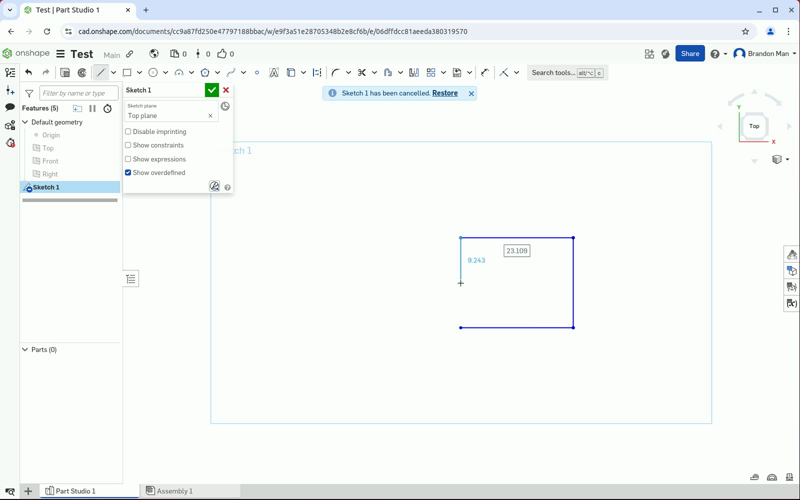
key_up(shift)
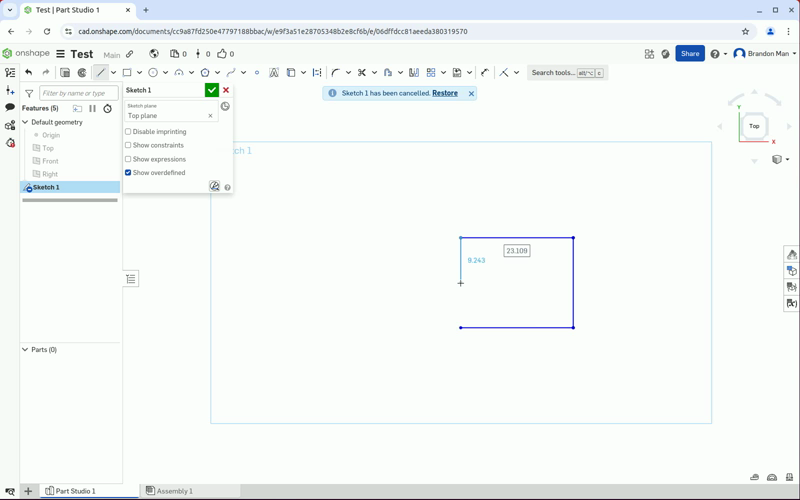
mouse_move(490, 282)
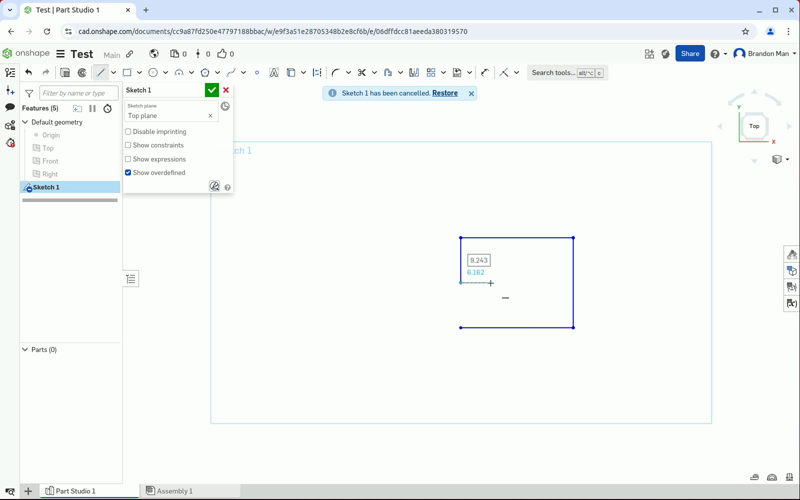
key_down(shift)
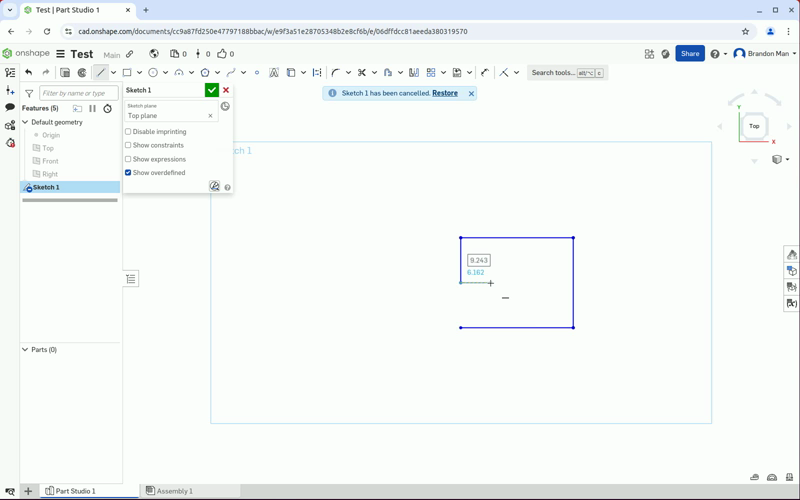
mouse_move(460, 327)
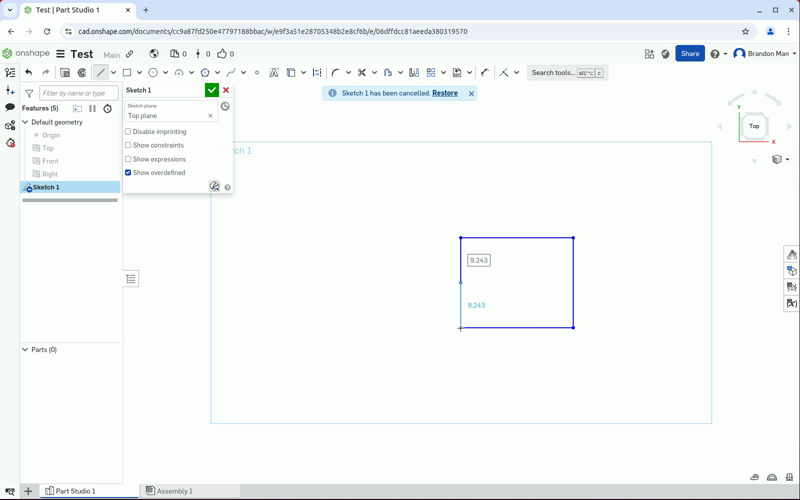
key_up(shift)
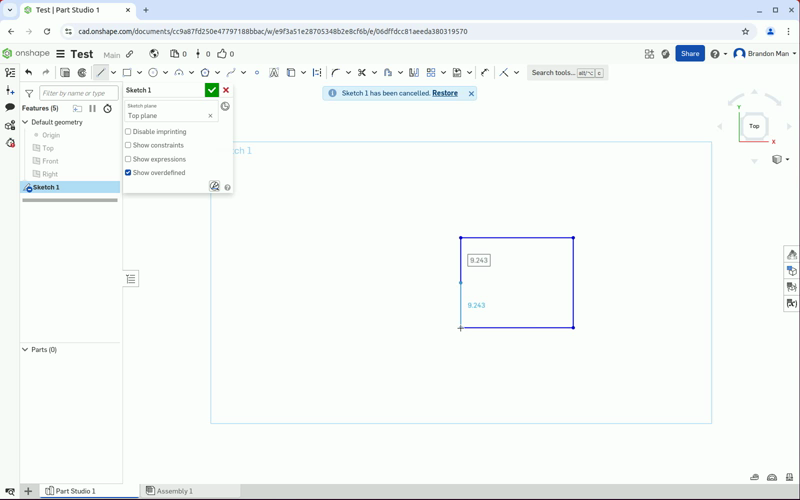
click(460, 327)
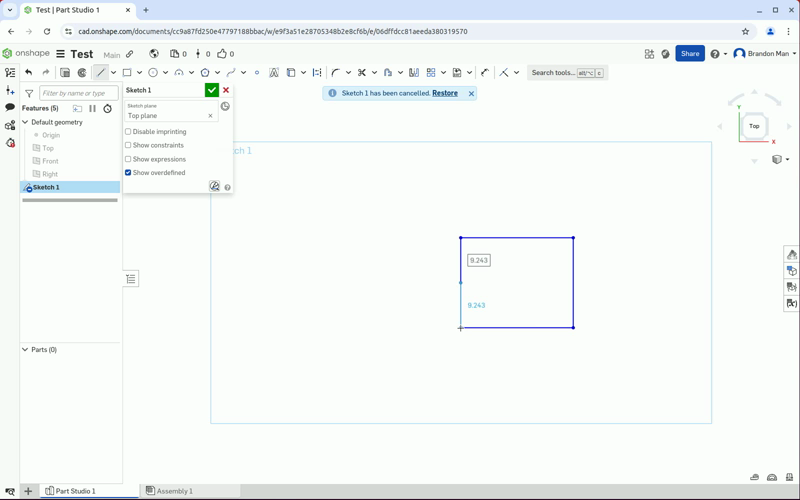
key(esc)
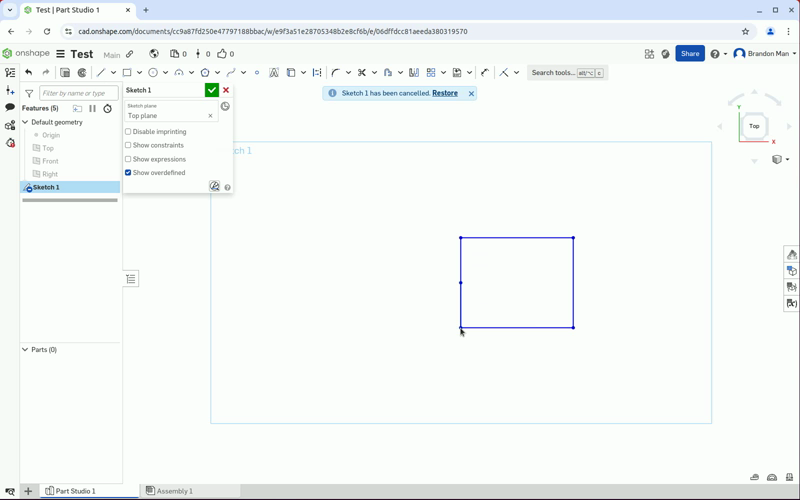
mouse_move(542, 260)
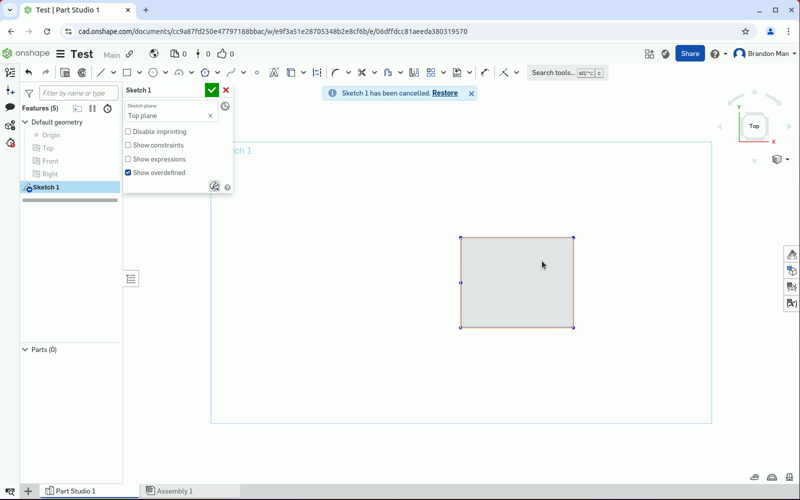
click(542, 260)
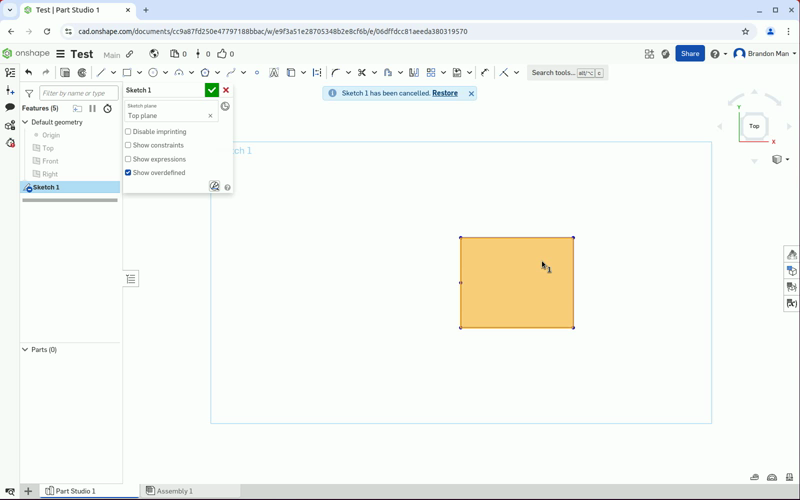
mouse_move(73, 352)
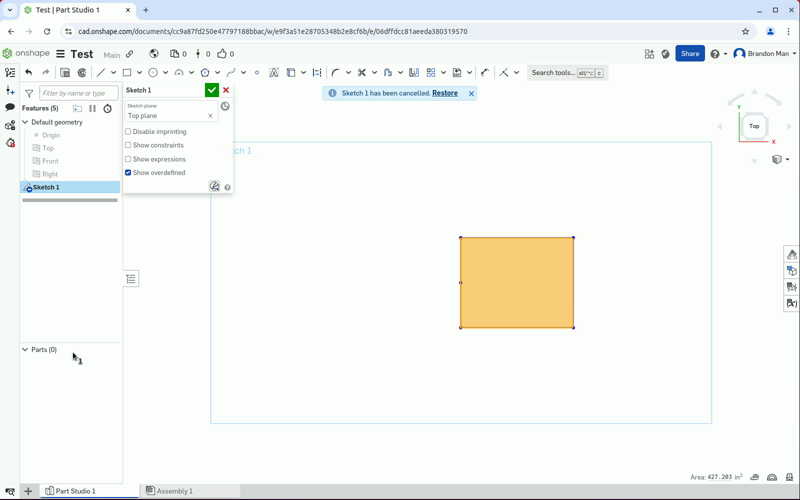
key(shift+y)
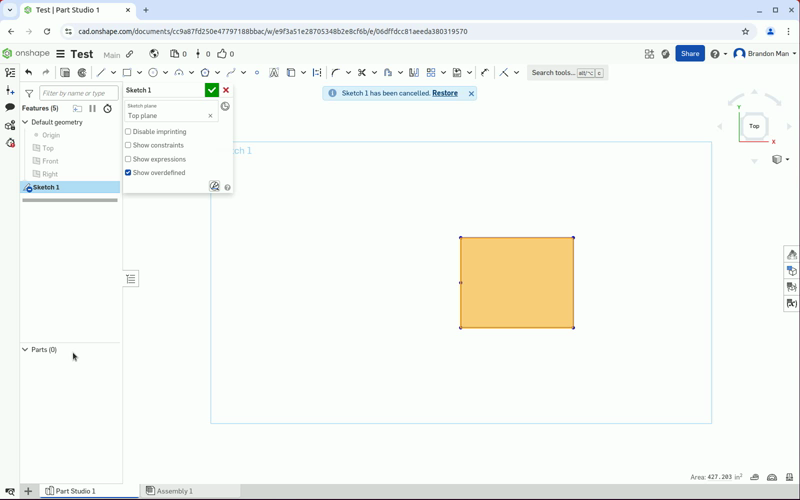
key(shift+e)
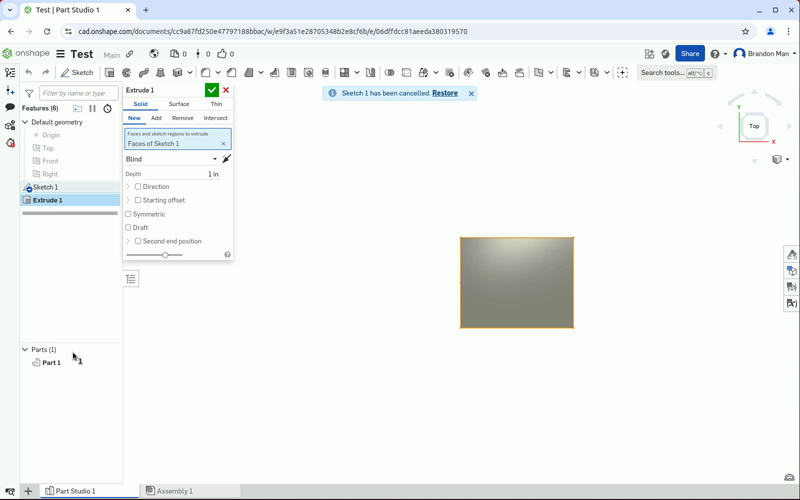
mouse_move(143, 106)
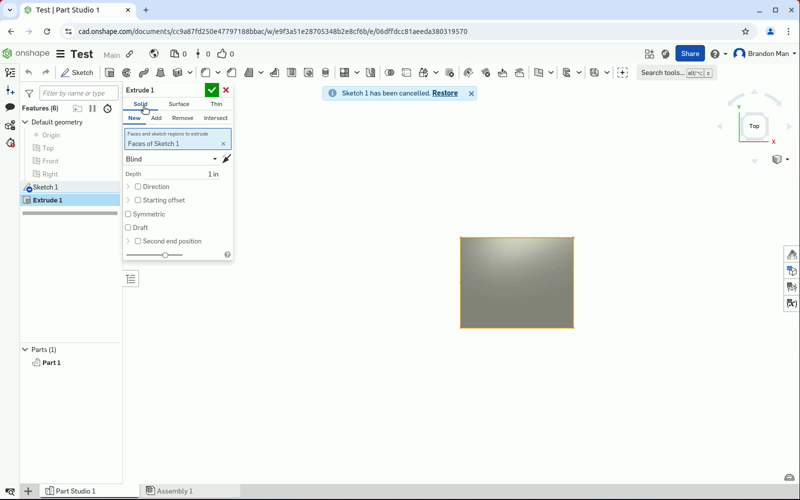
click(143, 106)
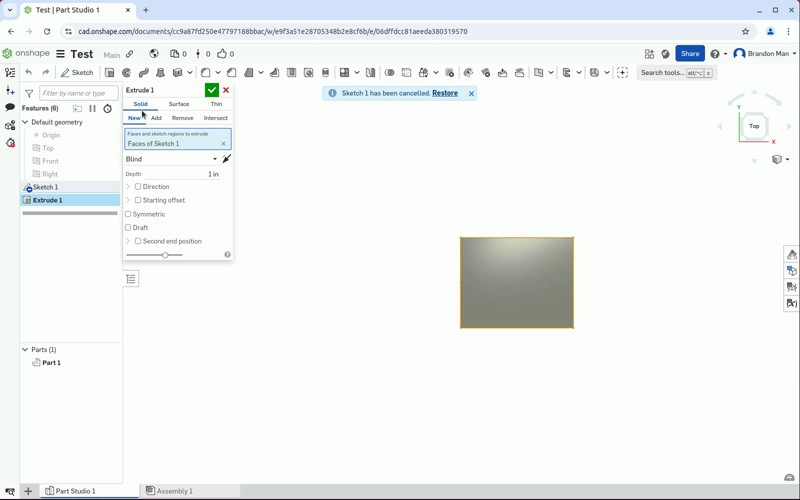
mouse_move(137, 120)
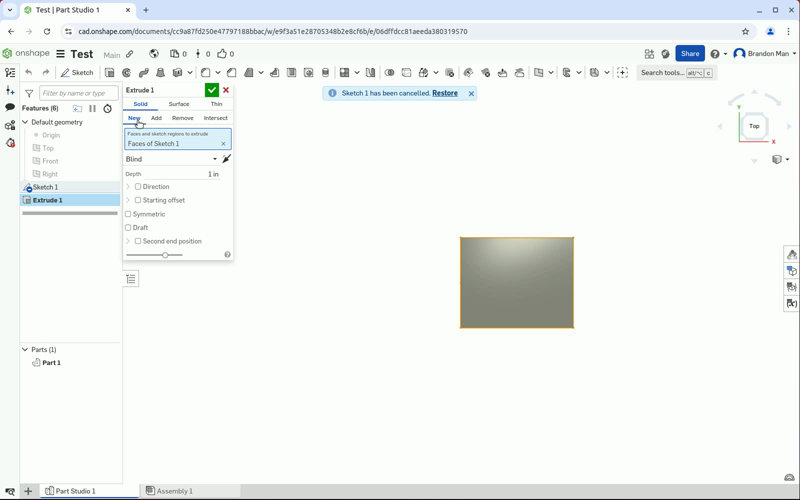
click(137, 120)
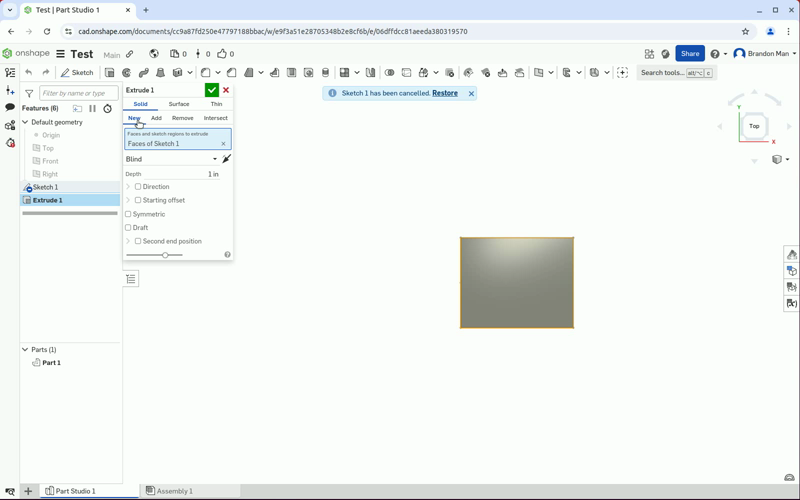
key(tab, 4)
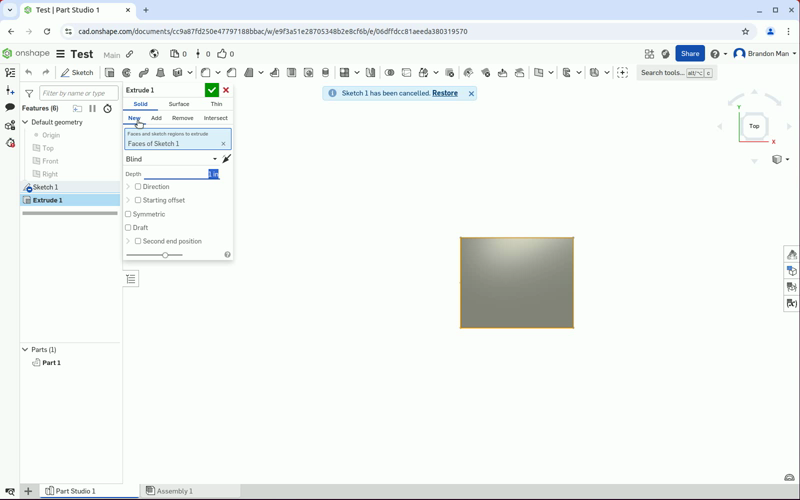
text(-0.963)
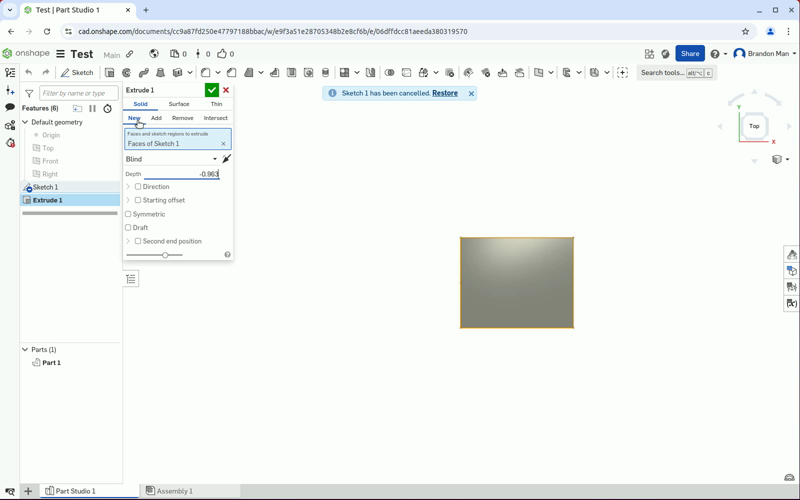
key(enter)
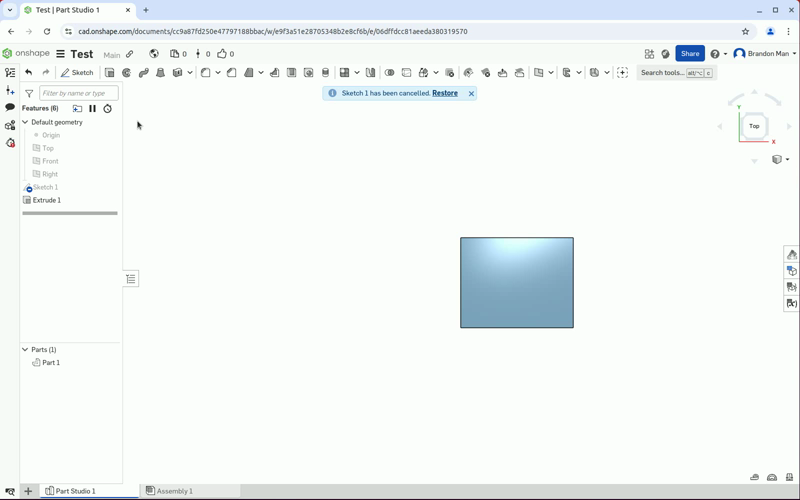
key(shift+h)
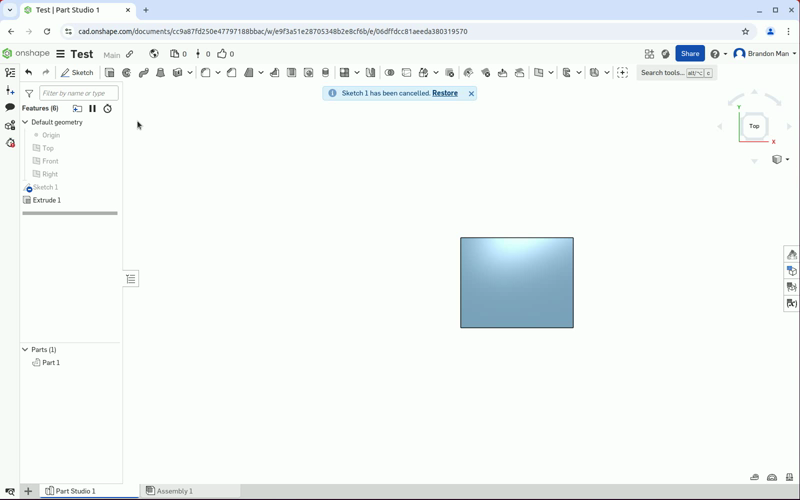
key(shift+h)
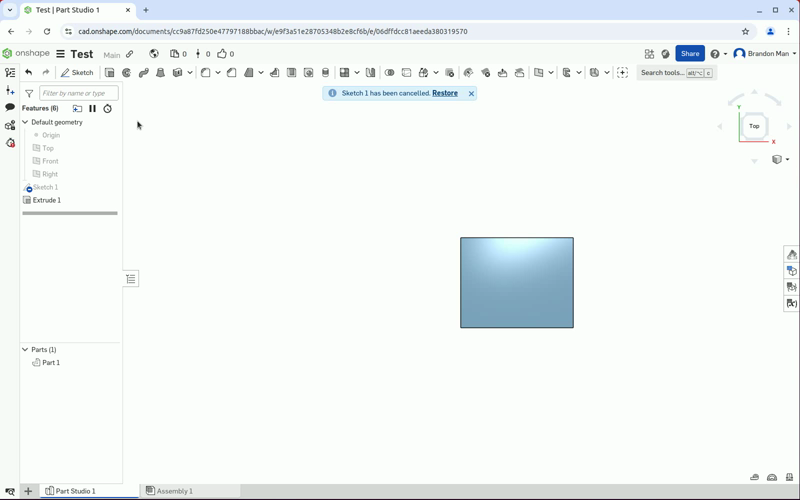
mouse_move(73, 189)
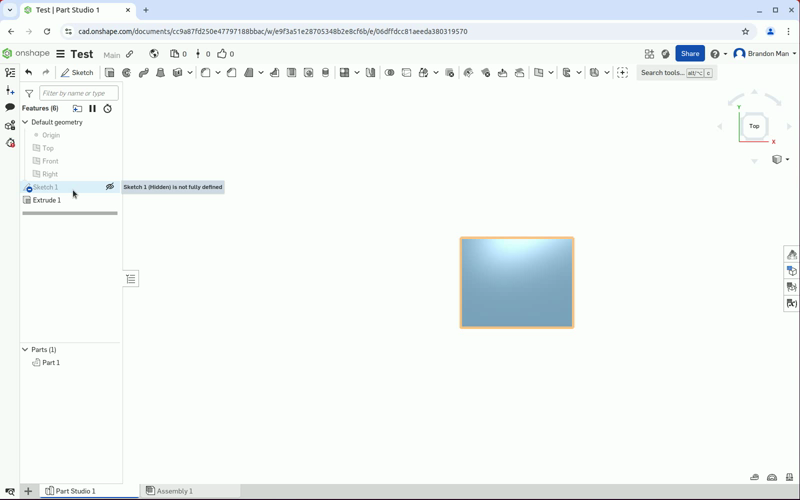
click(73, 189)
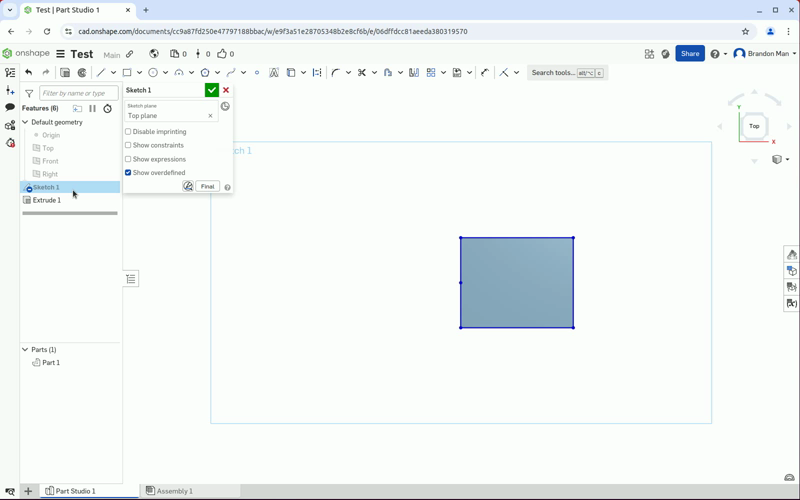
mouse_move(229, 92)
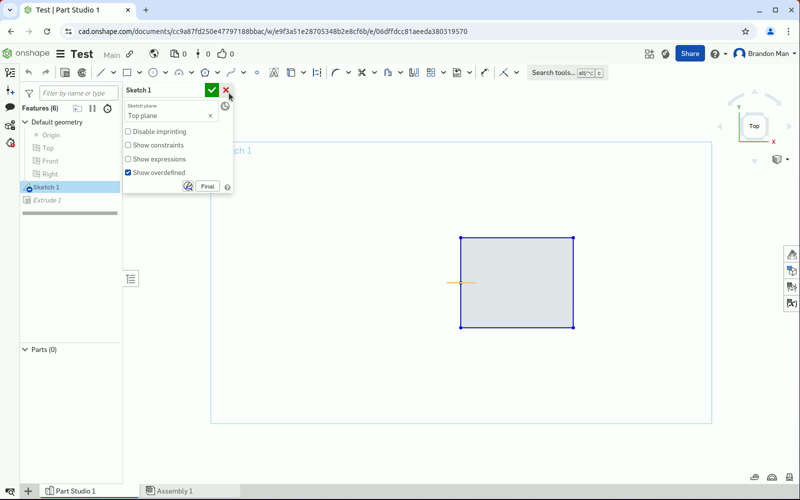
click(229, 92)
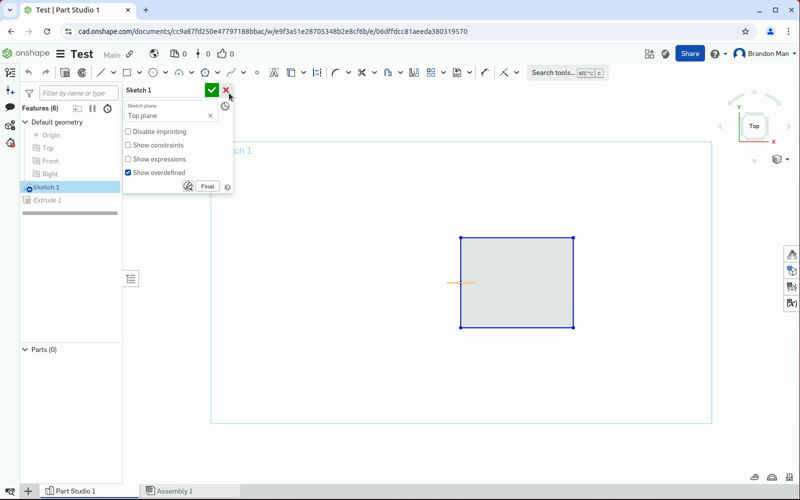
key(shift+s)
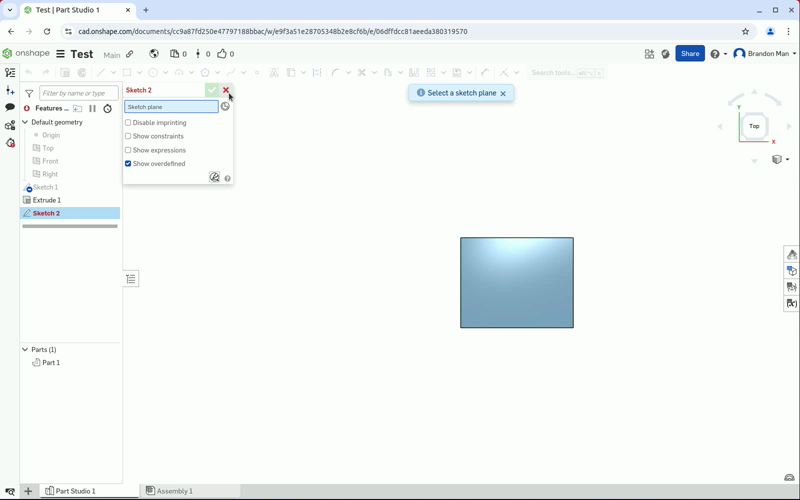
mouse_move(73, 150)
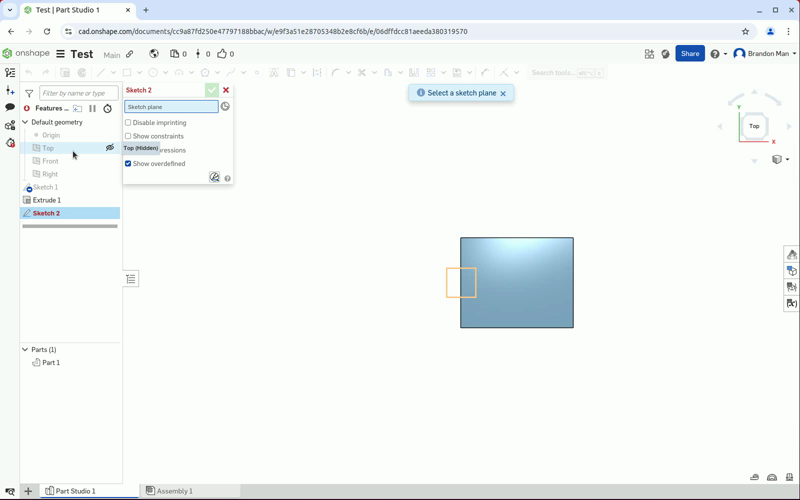
click(73, 150)
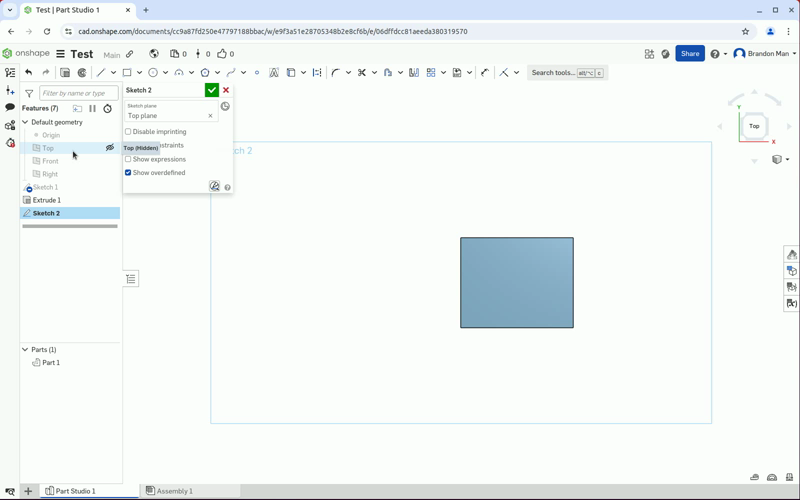
mouse_move(73, 352)
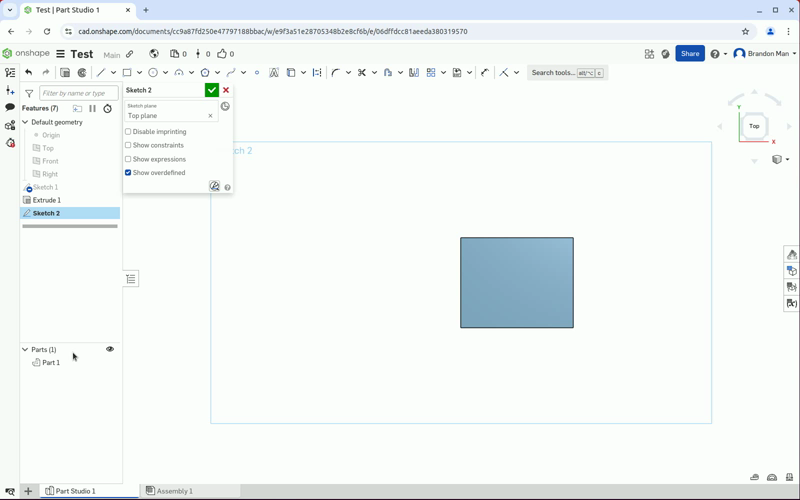
key(y)
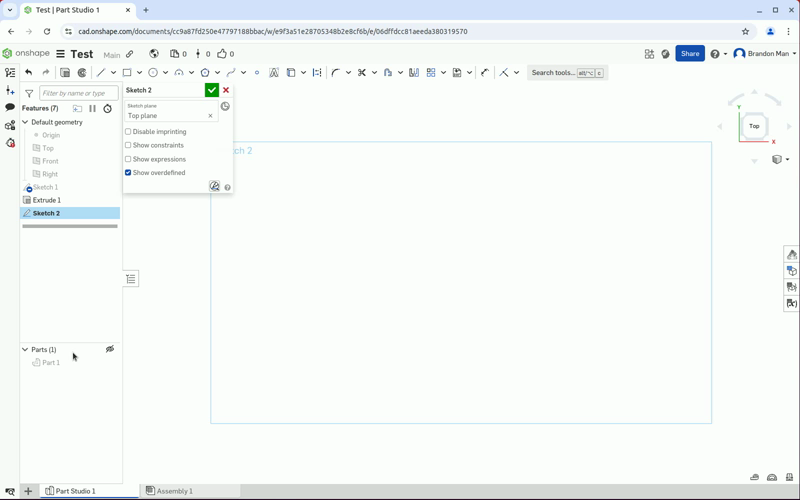
key(l)
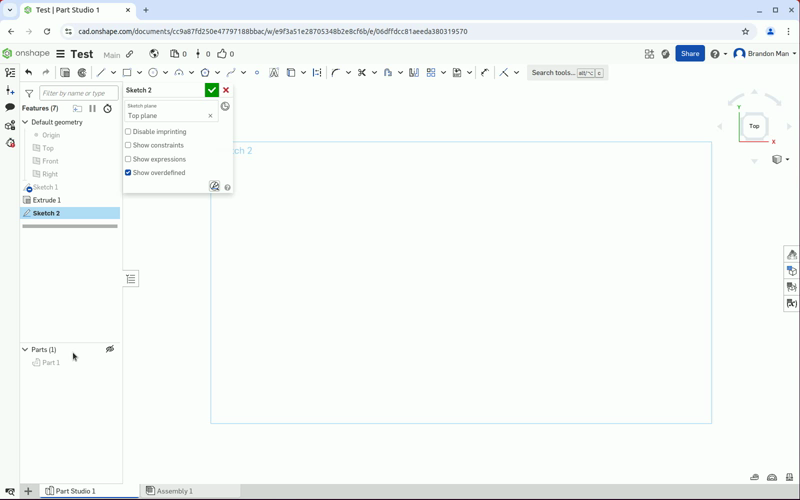
key_down(shift)
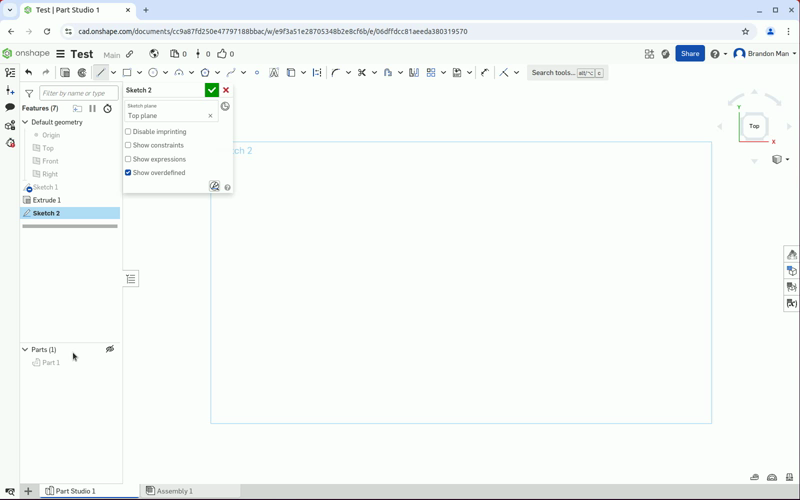
mouse_move(348, 327)
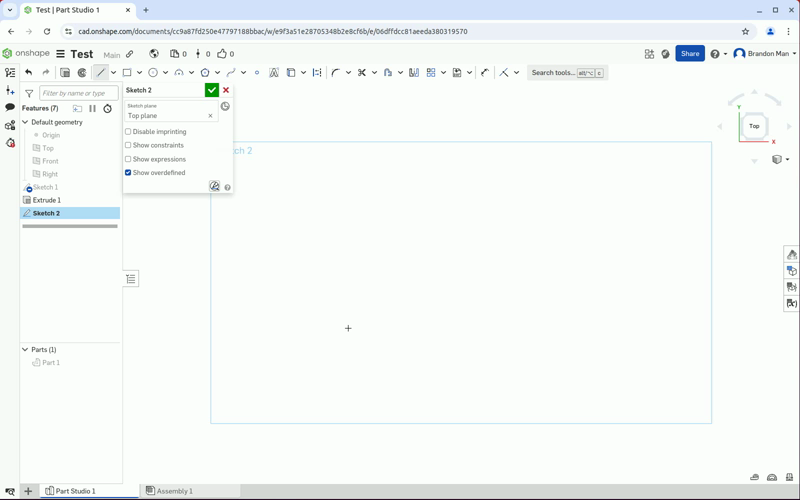
click(348, 327)
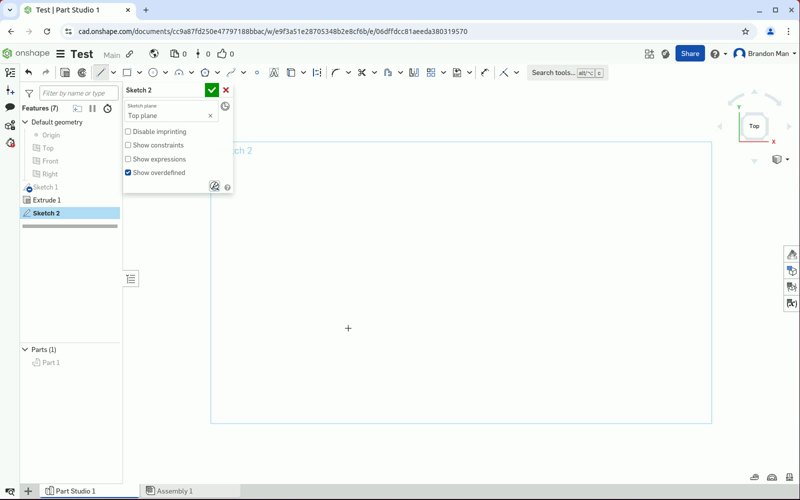
key_up(shift)
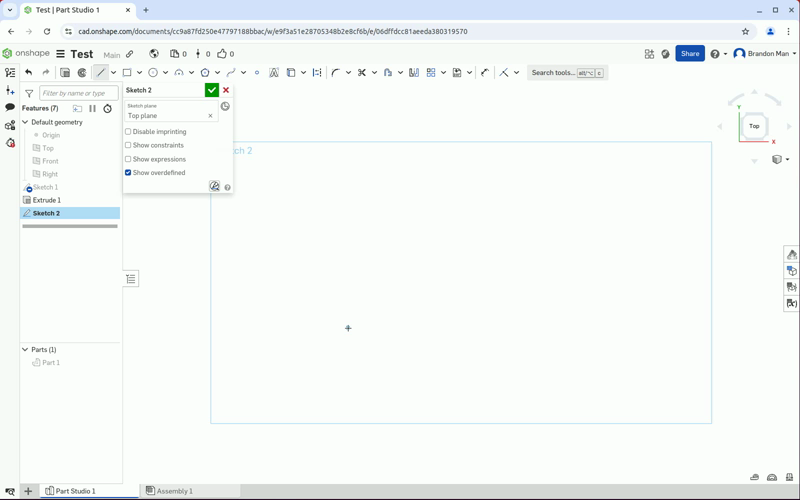
key_down(shift)
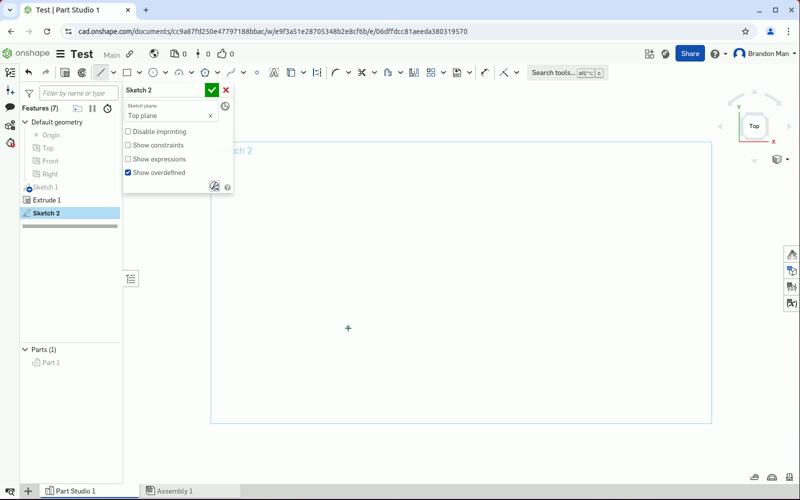
mouse_move(460, 327)
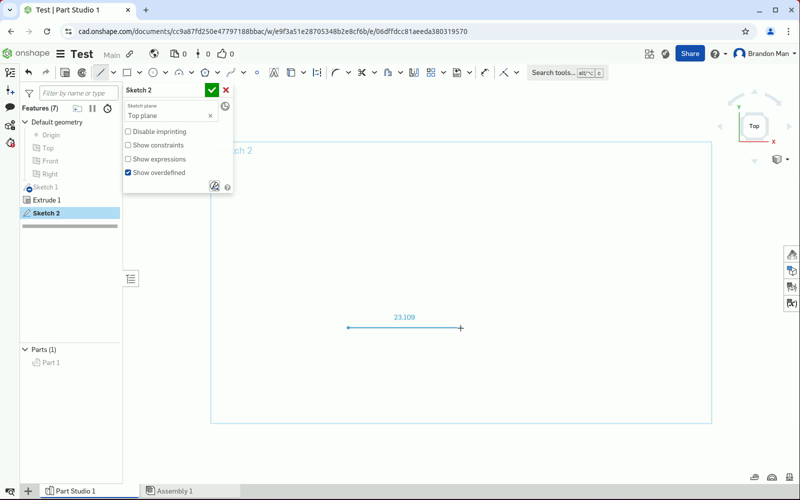
click(460, 327)
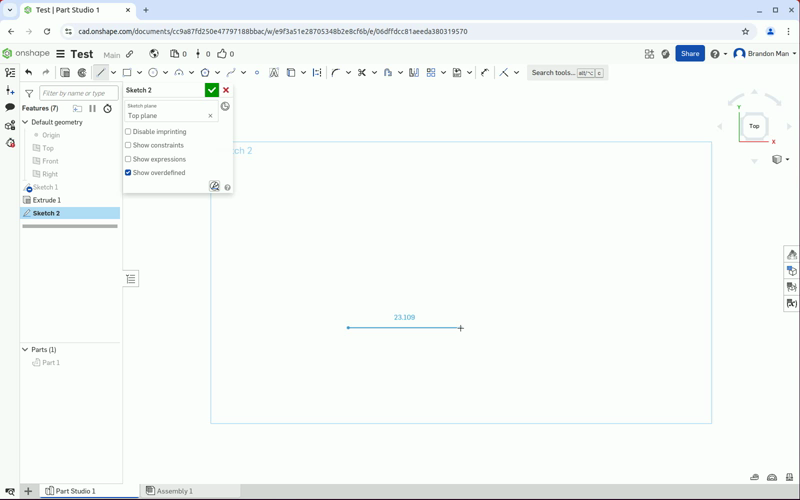
key_up(shift)
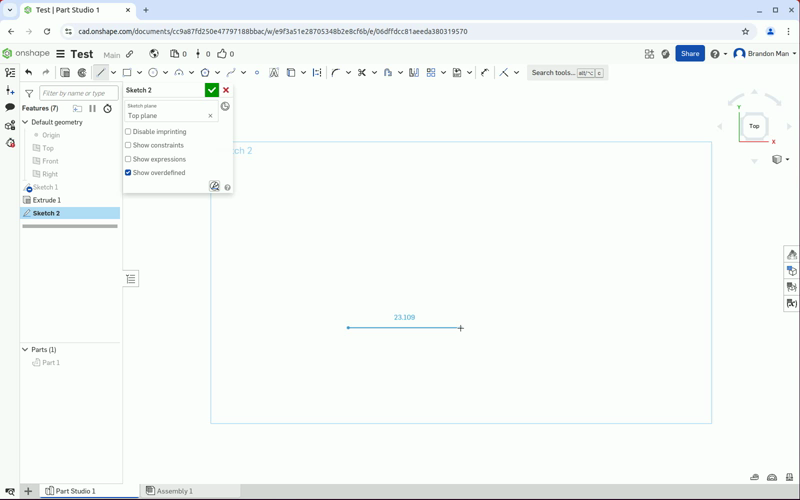
key_down(shift)
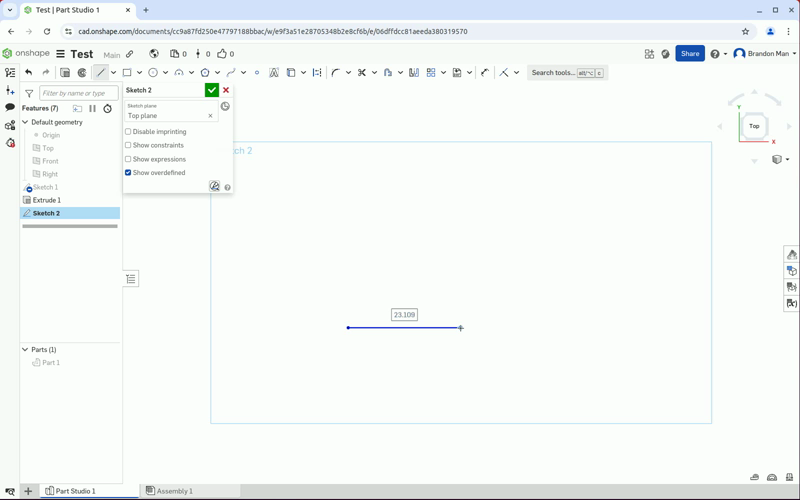
mouse_move(490, 327)
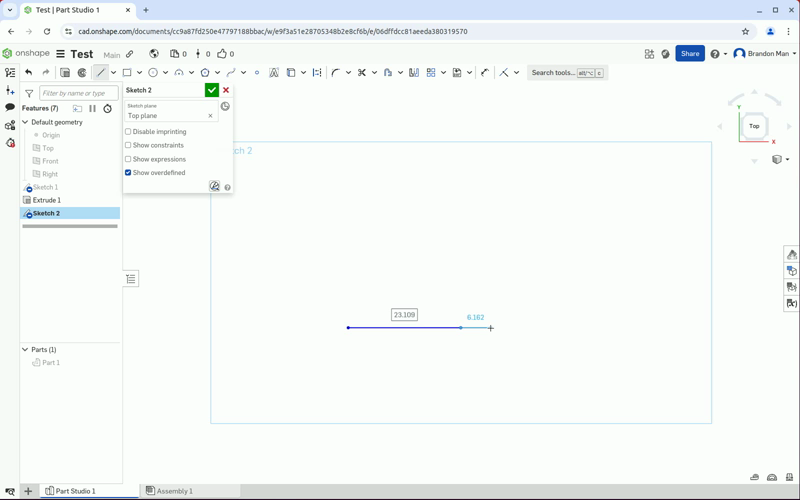
mouse_move(460, 282)
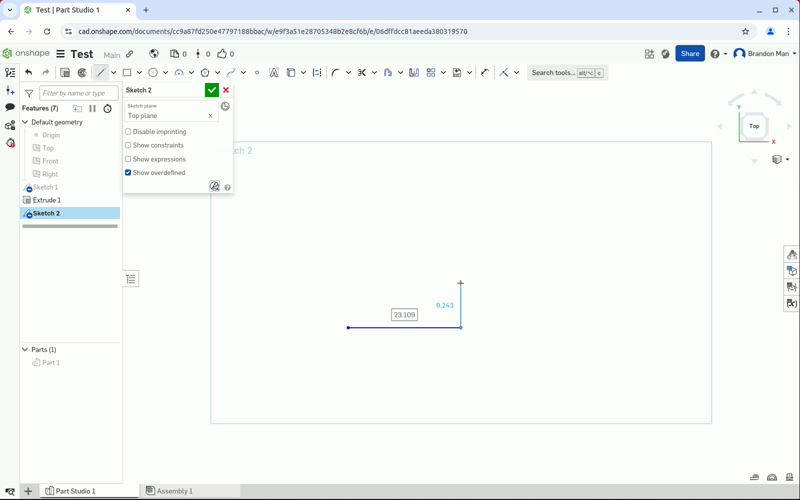
click(460, 282)
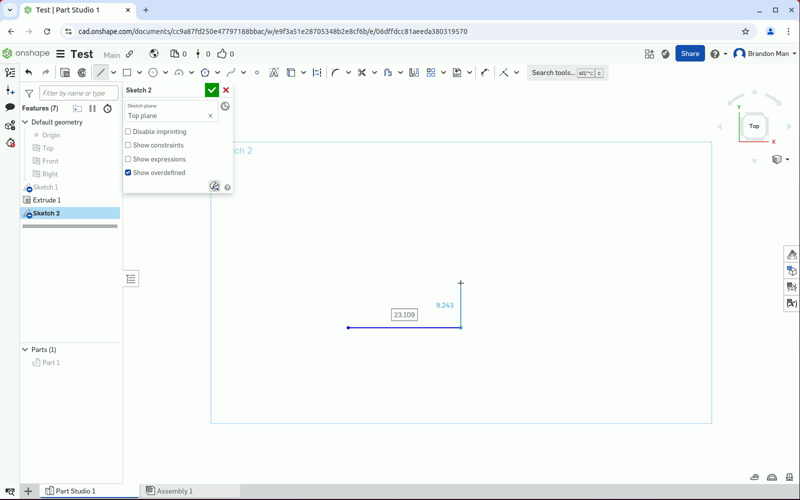
key_up(shift)
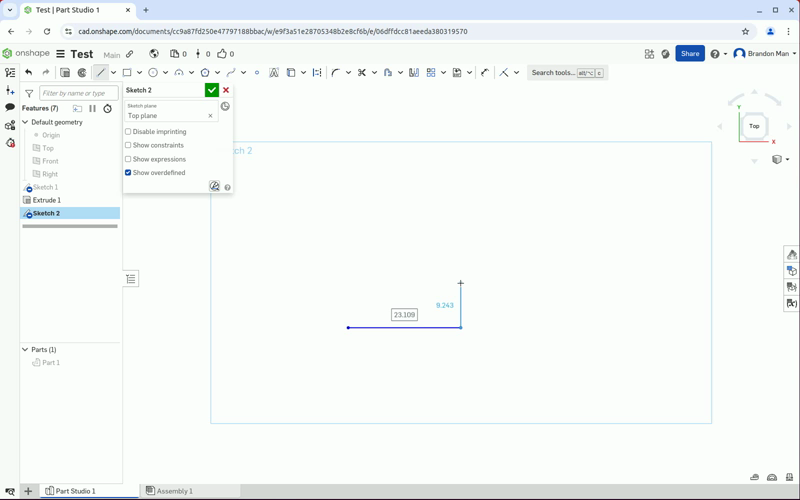
key_down(shift)
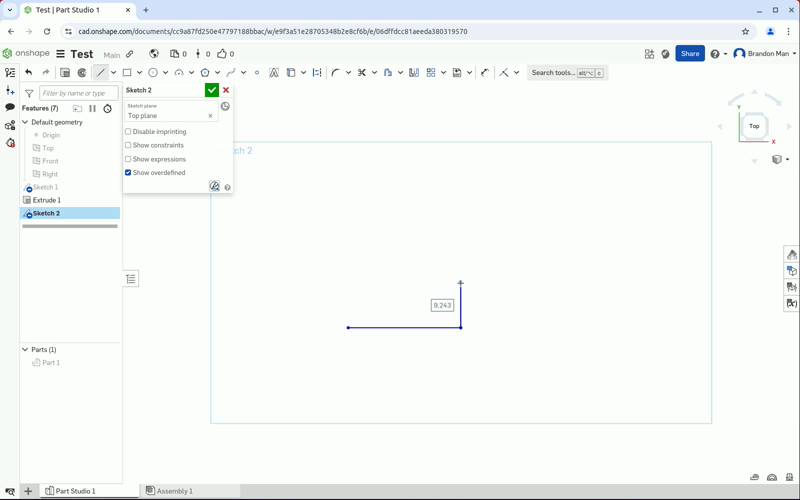
mouse_move(490, 282)
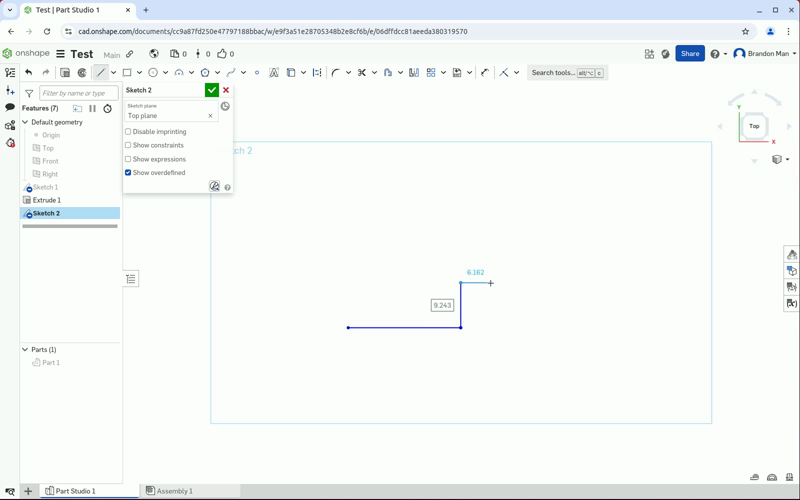
mouse_move(460, 237)
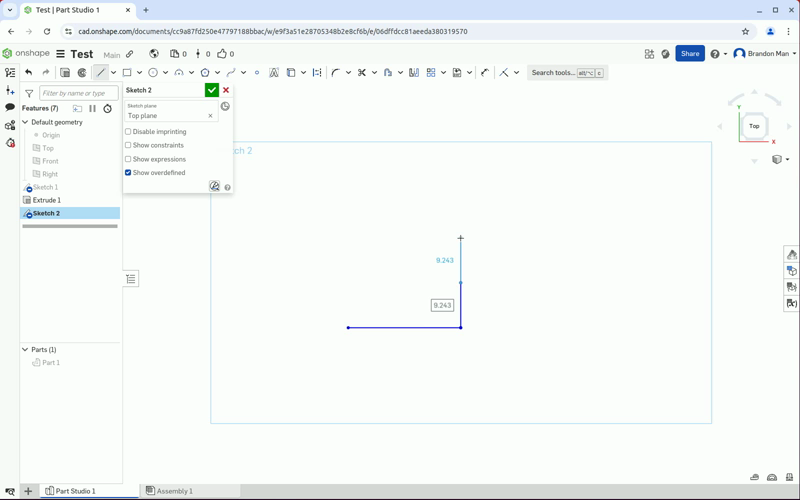
click(460, 237)
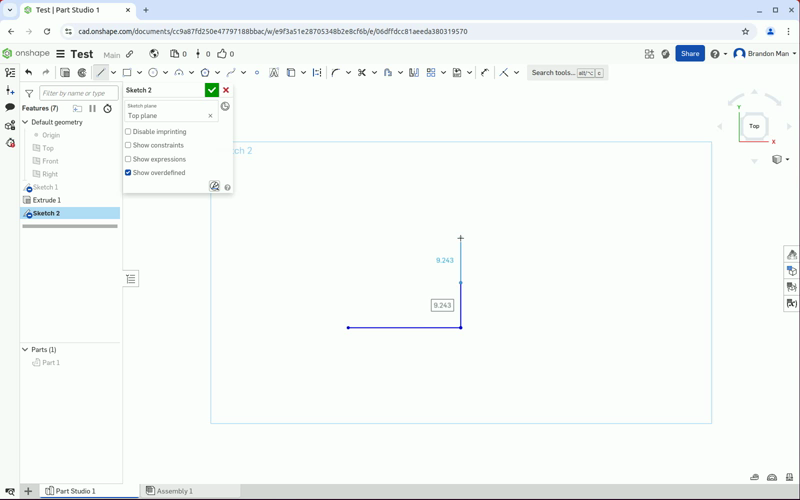
key_up(shift)
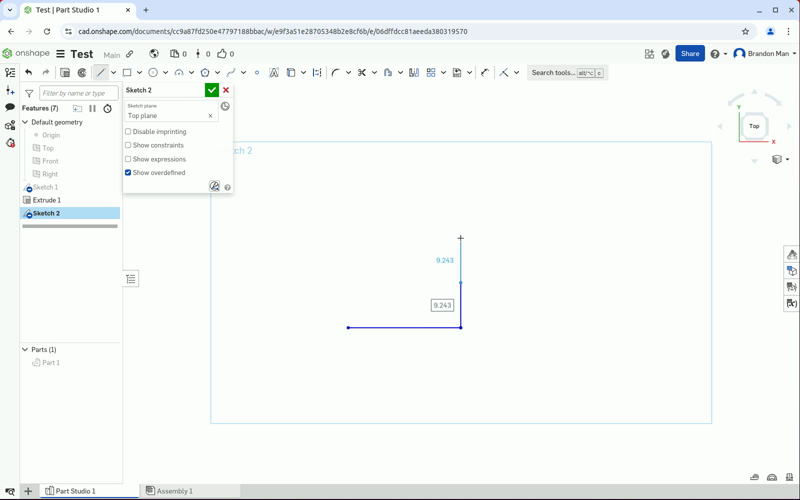
key_down(shift)
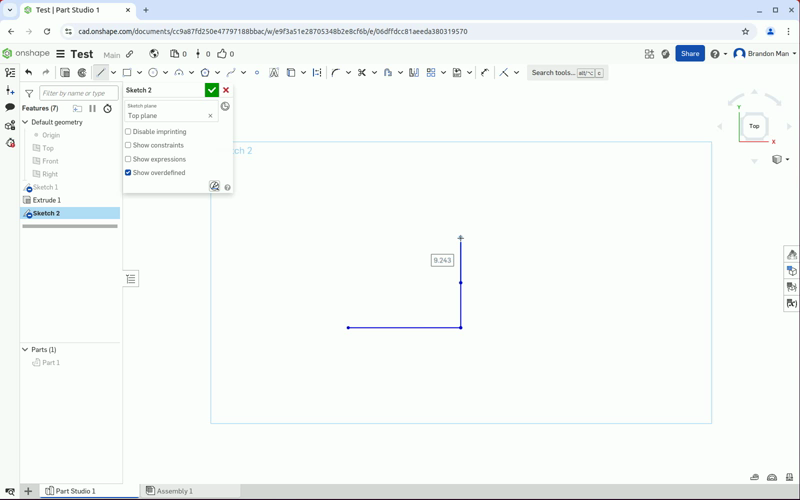
mouse_move(348, 237)
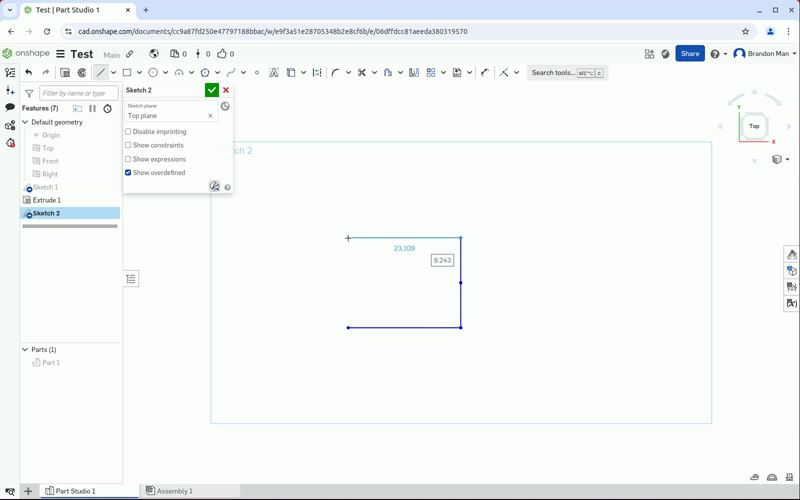
click(348, 237)
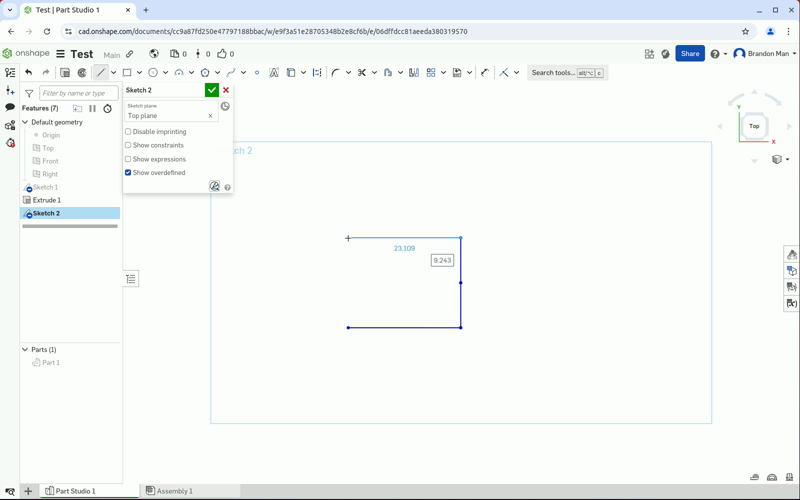
key_up(shift)
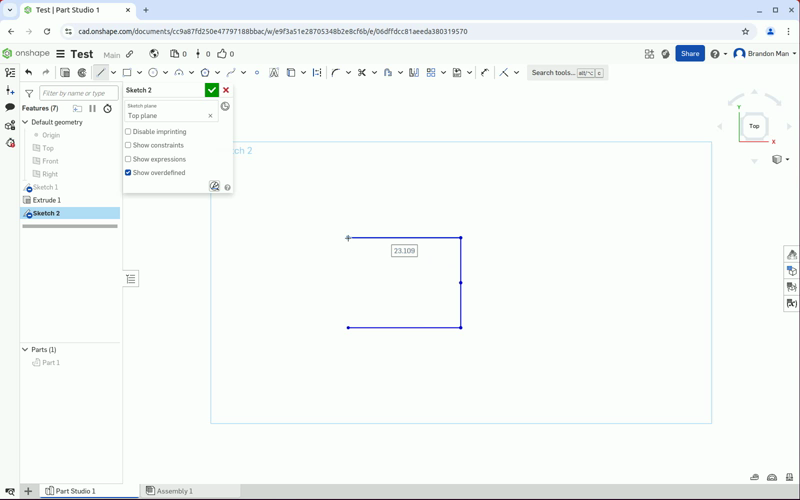
key_down(shift)
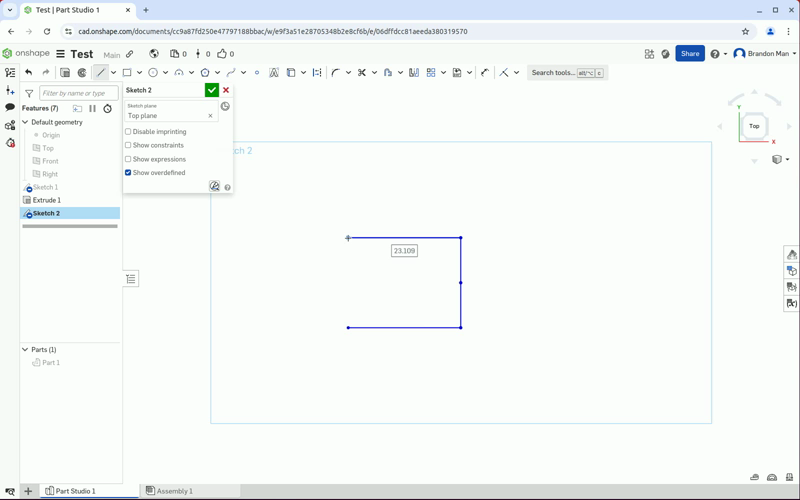
mouse_move(348, 327)
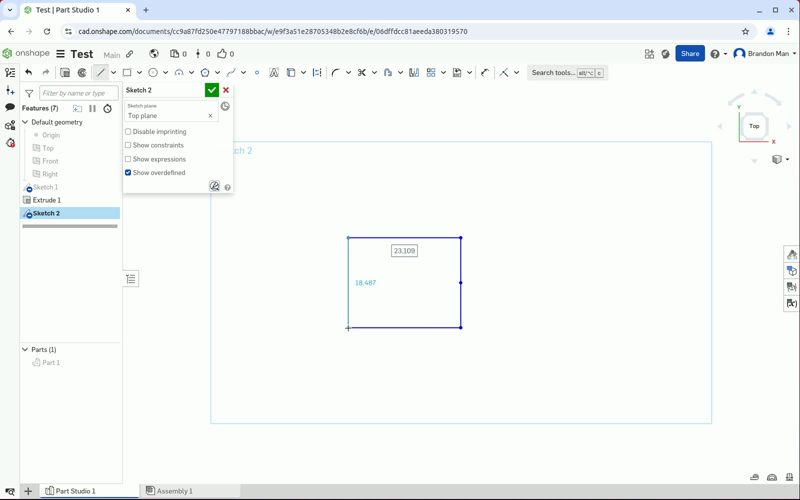
key_up(shift)
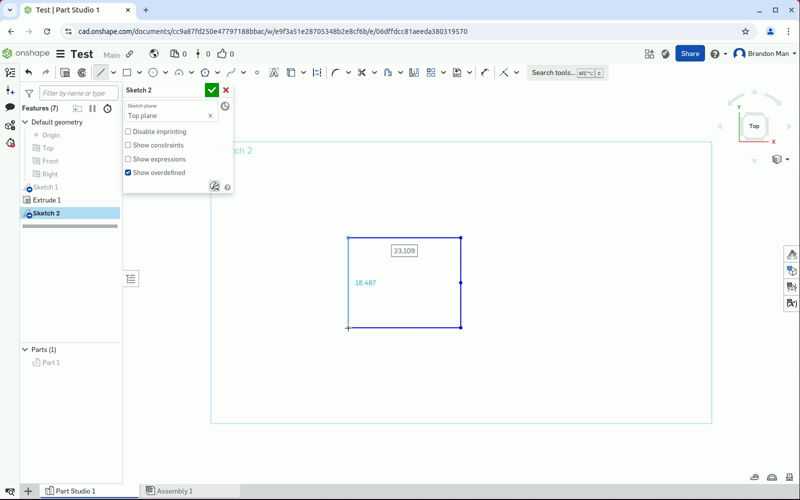
click(348, 327)
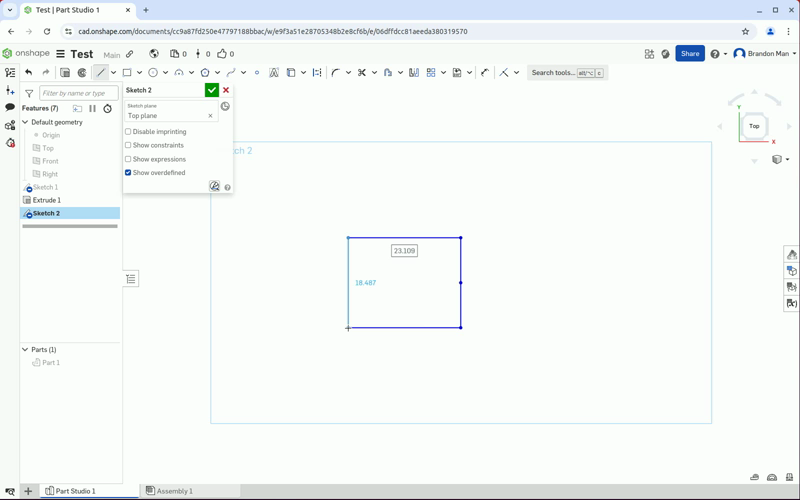
key(esc)
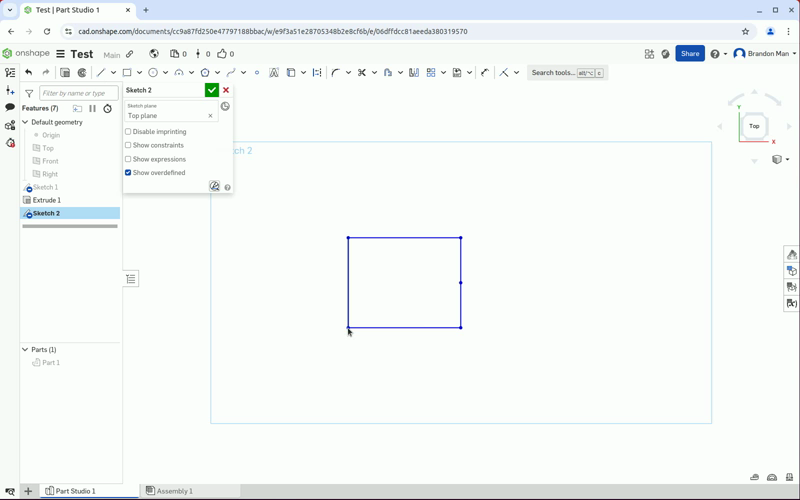
mouse_move(436, 317)
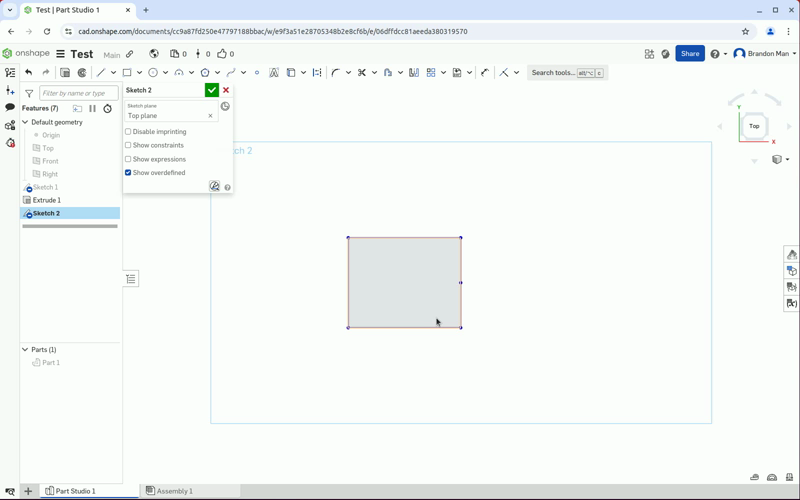
click(436, 317)
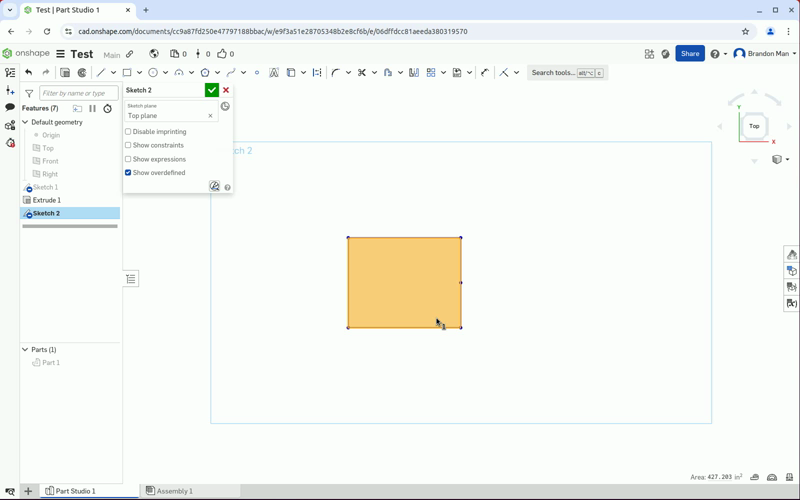
mouse_move(73, 352)
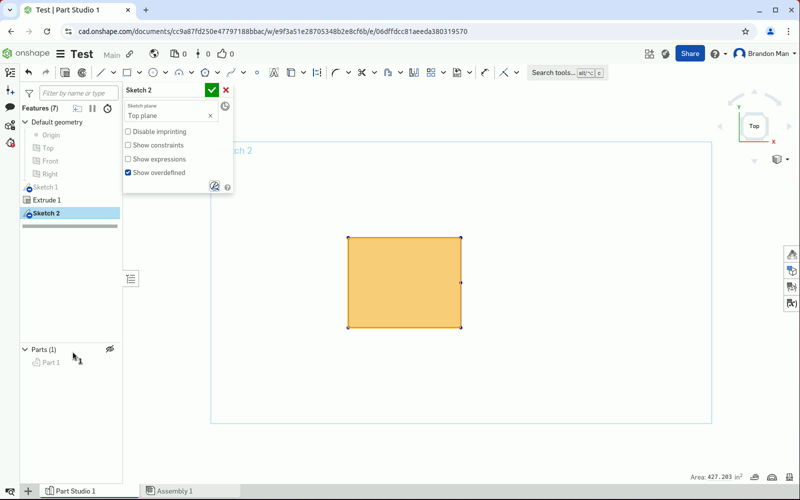
key(shift+y)
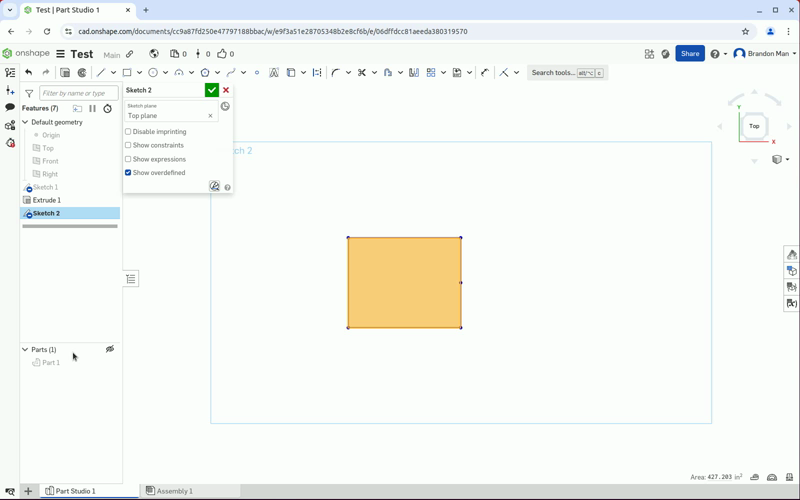
key(shift+e)
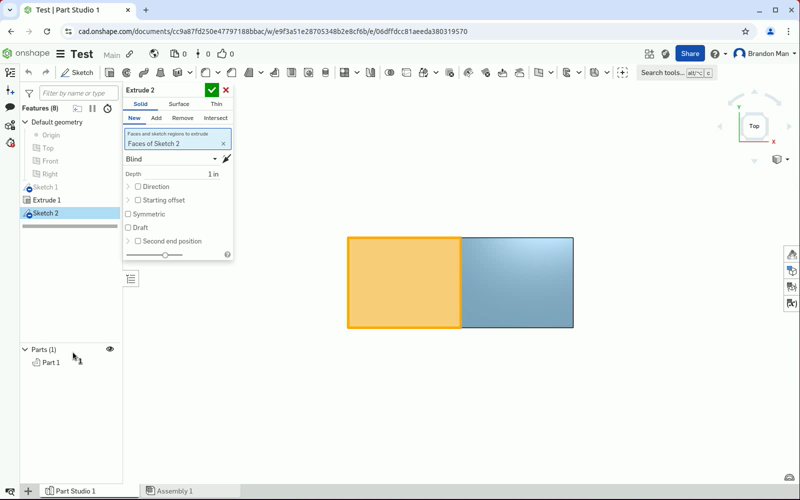
mouse_move(143, 106)
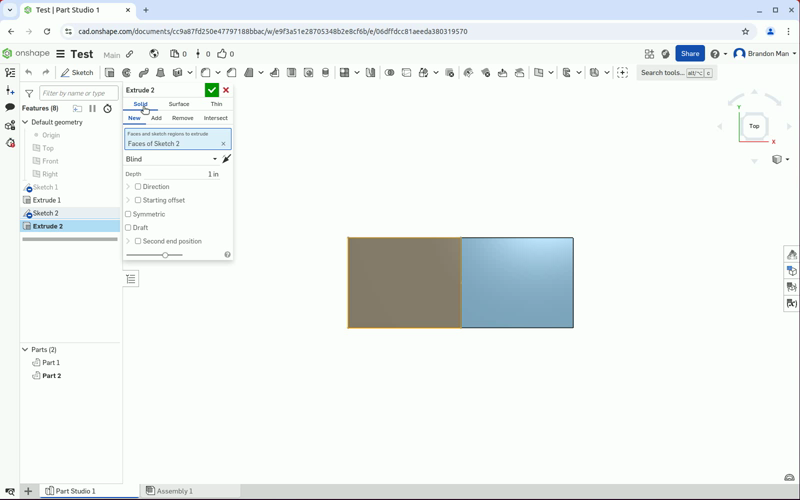
click(143, 106)
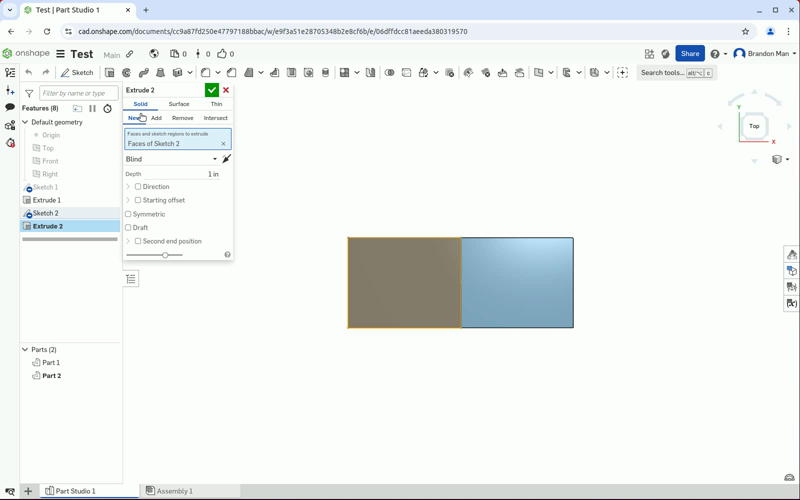
mouse_move(137, 120)
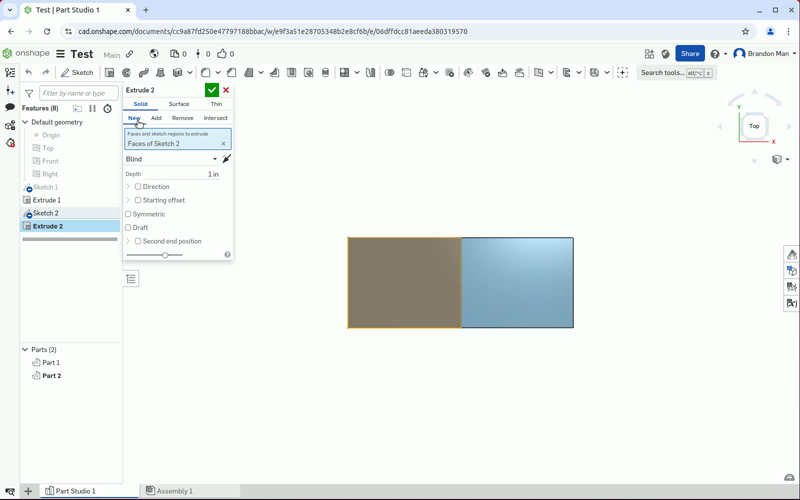
click(137, 120)
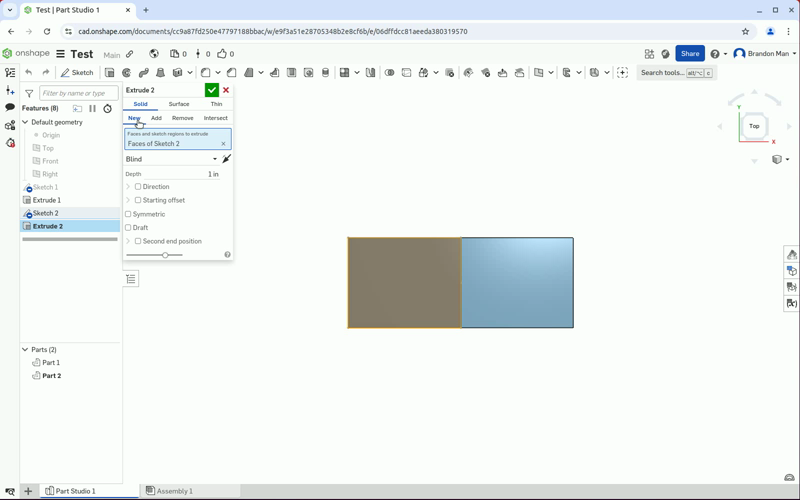
key(tab, 4)
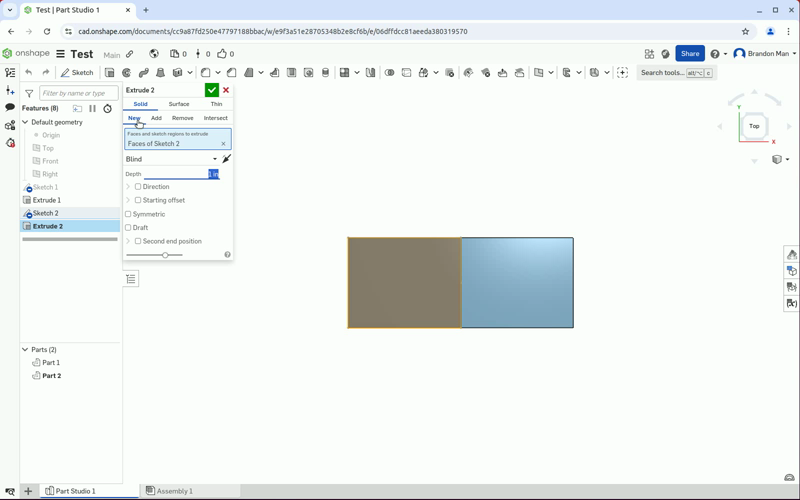
text(-0.963)
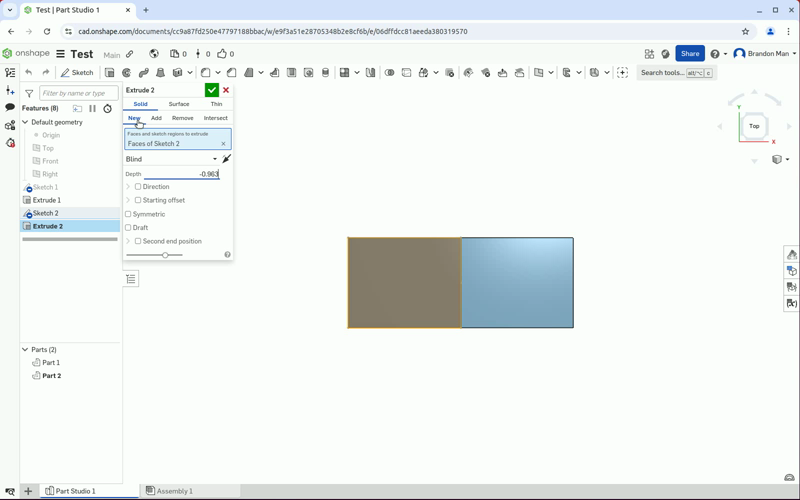
key(enter)
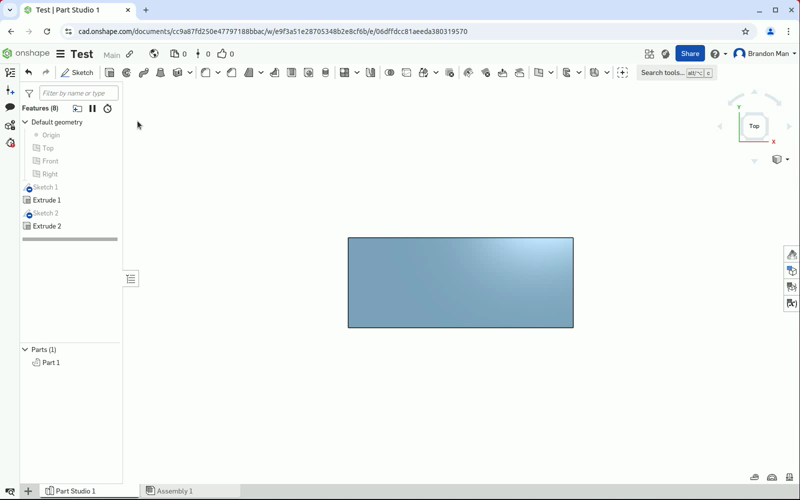
key(shift+h)
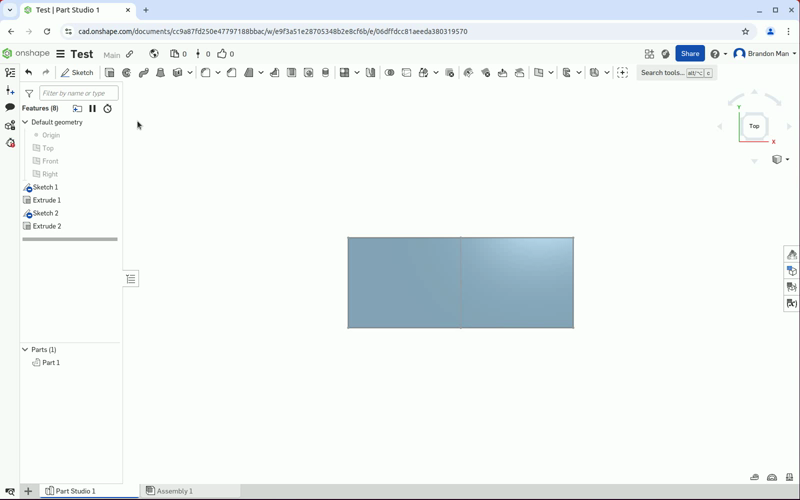
key(shift+h)
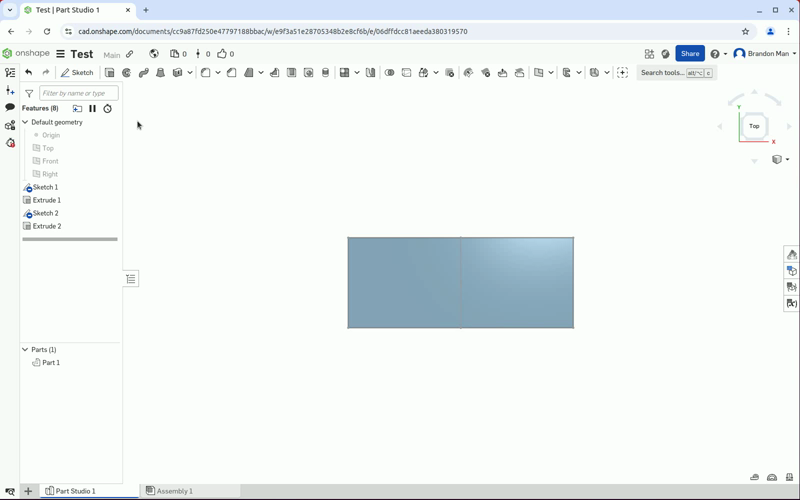
key(shift+7)
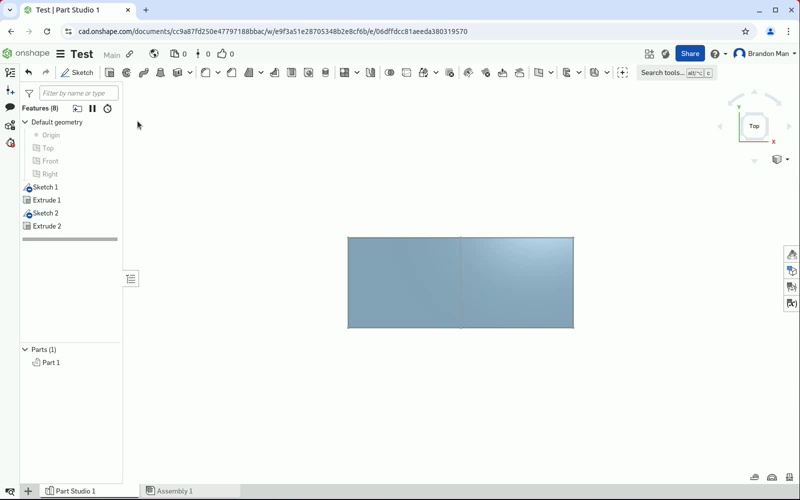
key(up, 3)
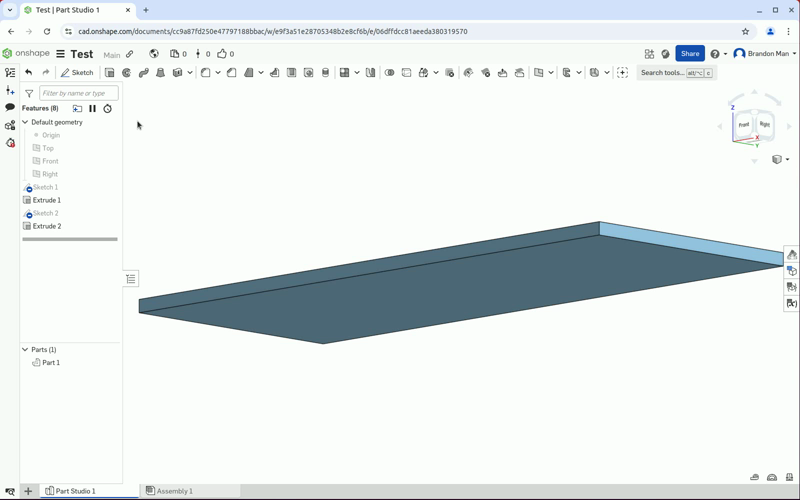
key(left, 3)
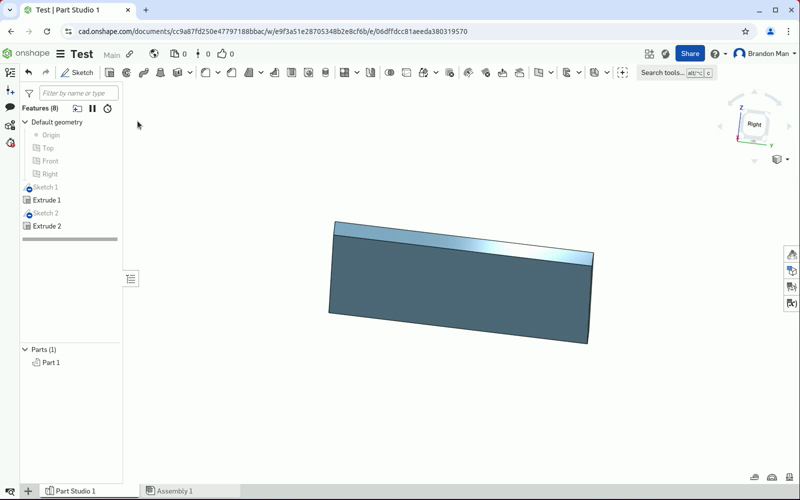
key(right, 3)
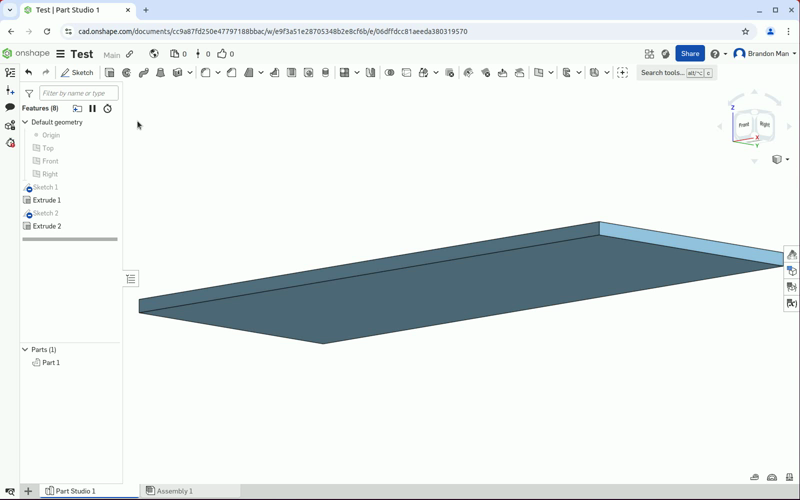
key(down, 3)
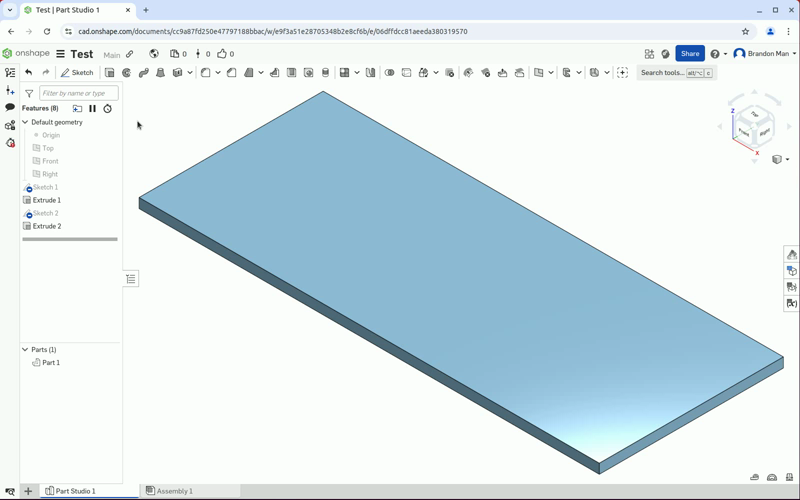
mouse_move(73, 189)
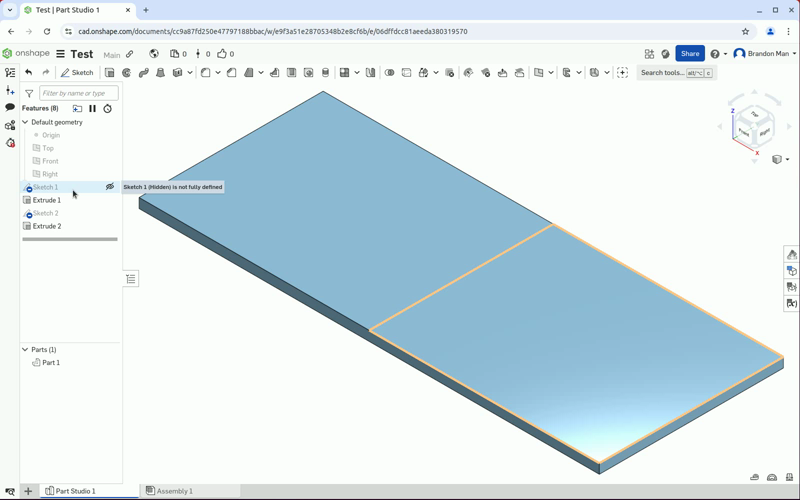
click(73, 189)